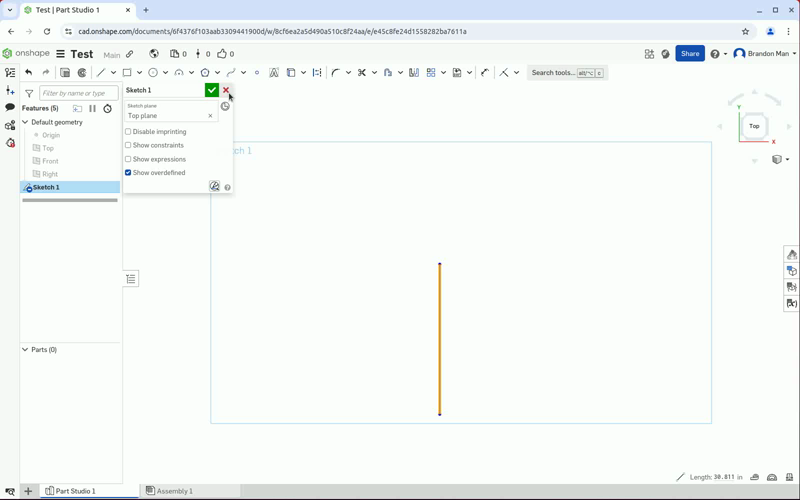
key(shift+h)
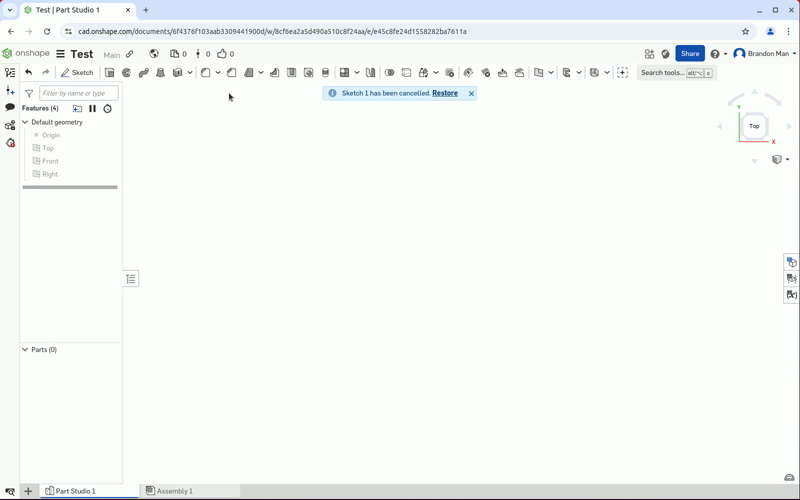
mouse_move(73, 352)
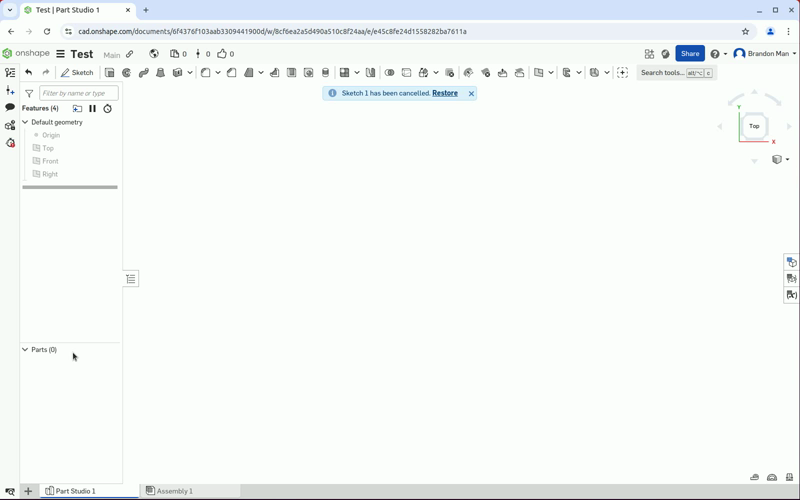
key(y)
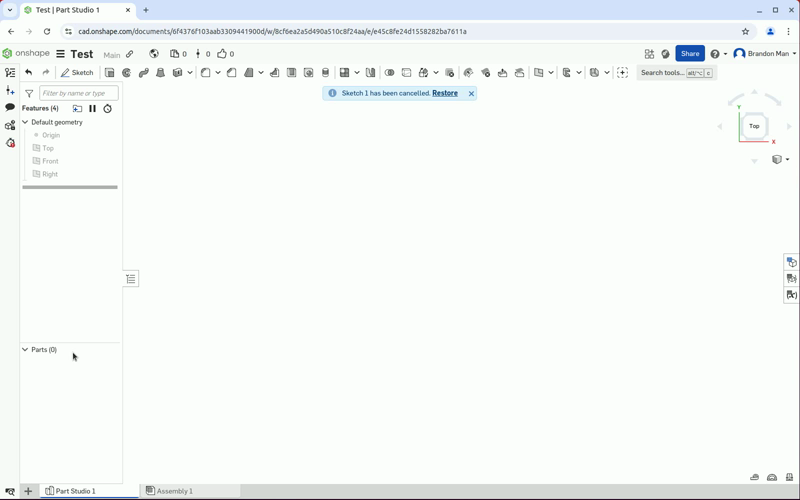
key(shift+p)
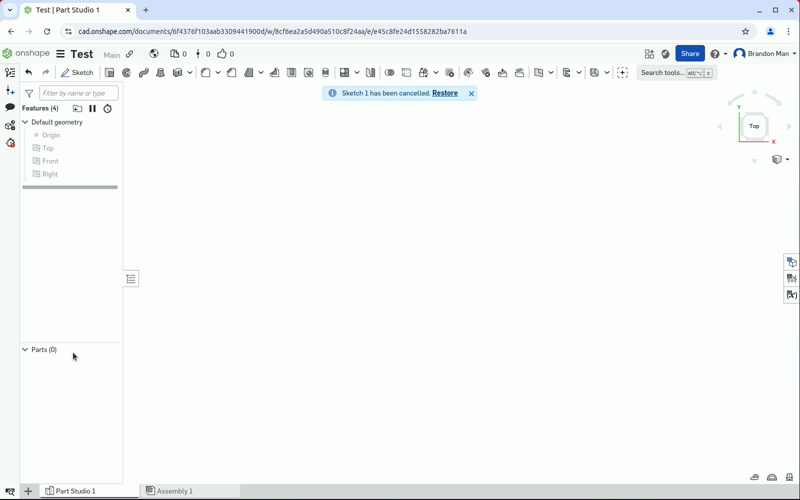
key(space)
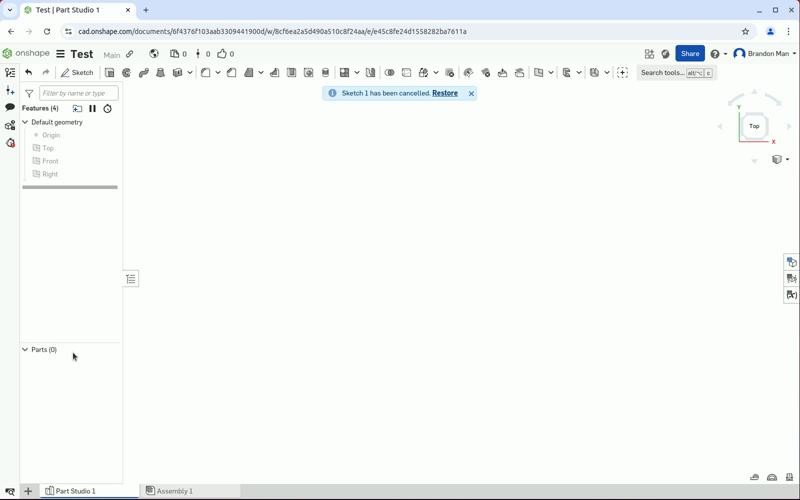
key_down(shift)
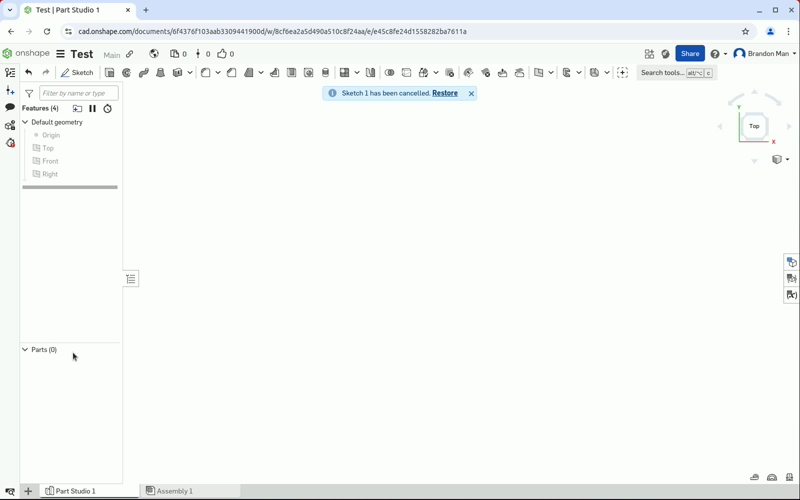
key(up)
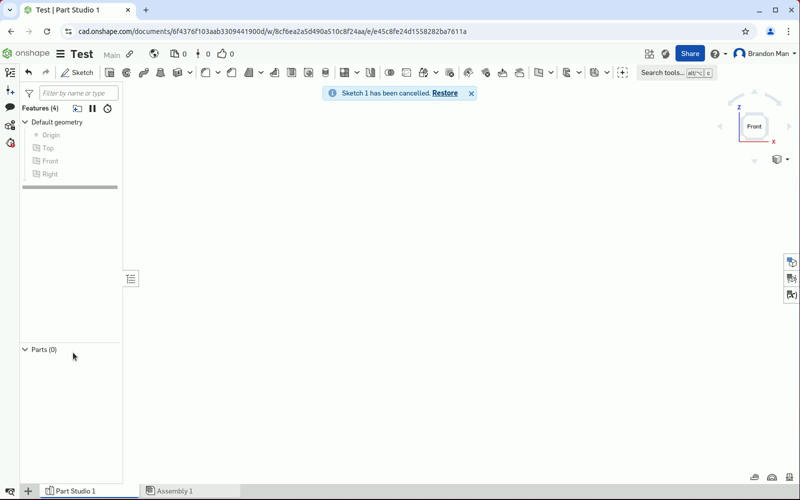
key_up(shift)
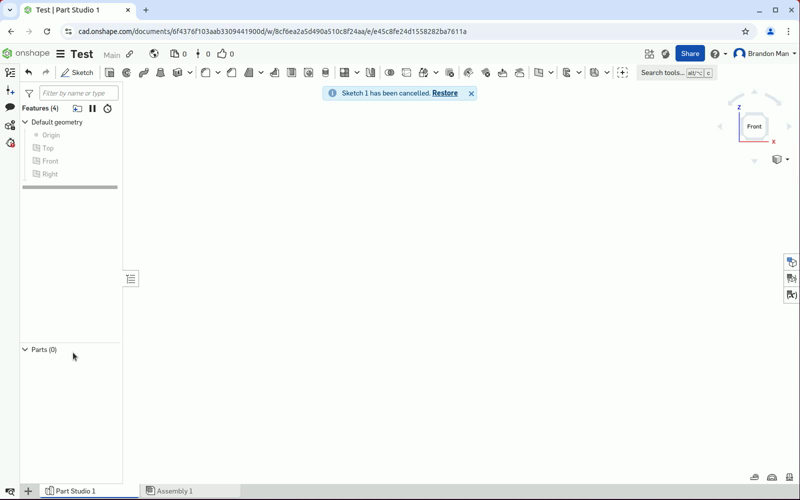
mouse_move(73, 352)
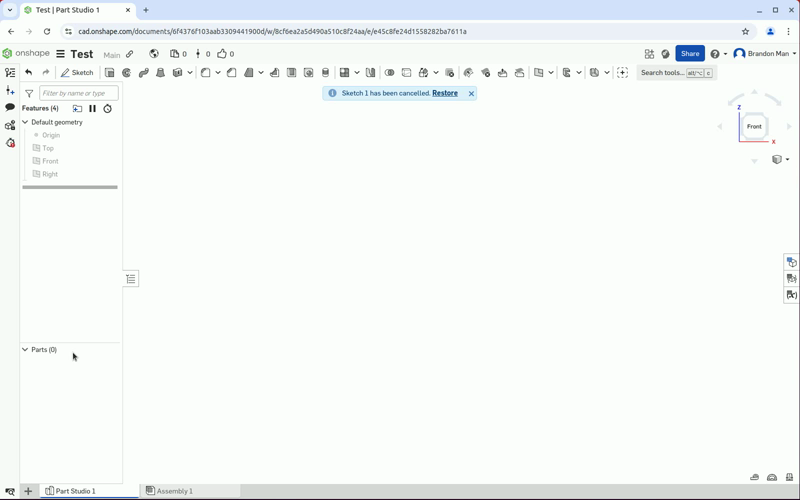
key(shift+y)
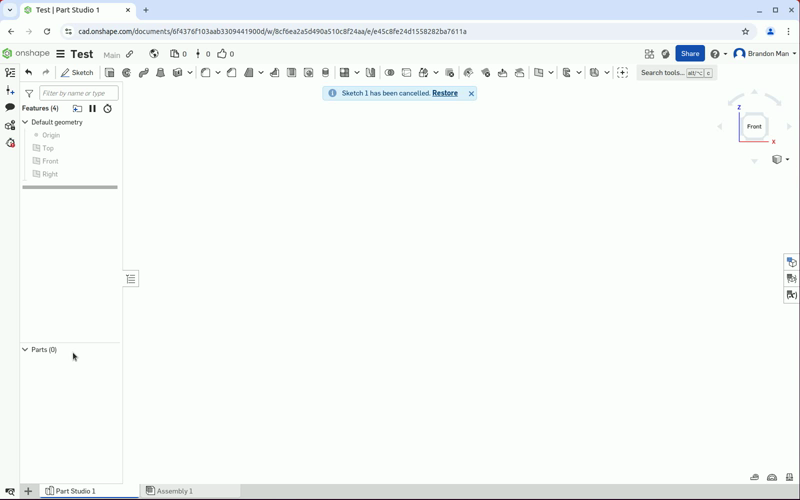
key(shift+s)
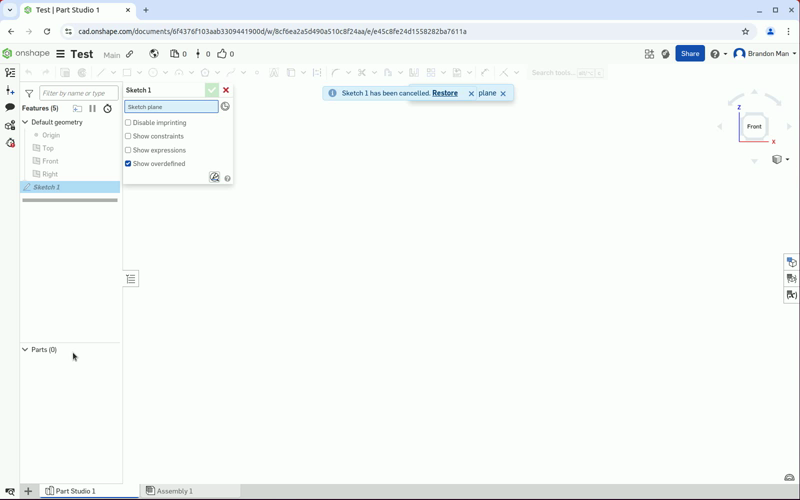
mouse_move(73, 163)
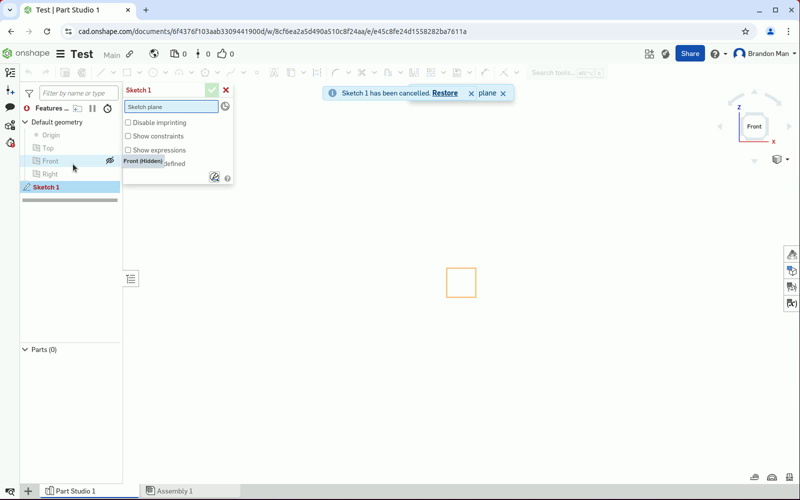
click(73, 163)
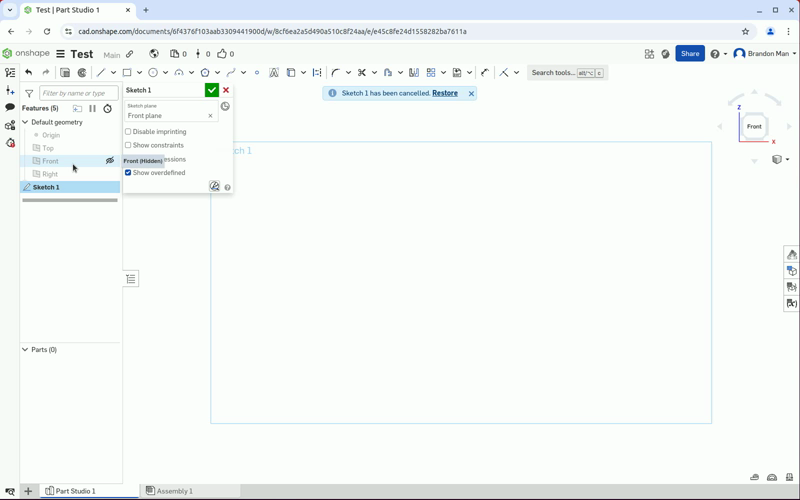
mouse_move(73, 352)
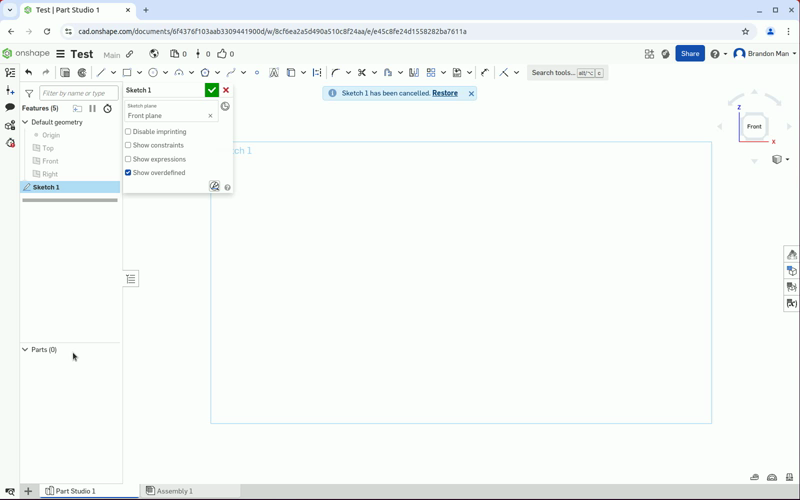
key(y)
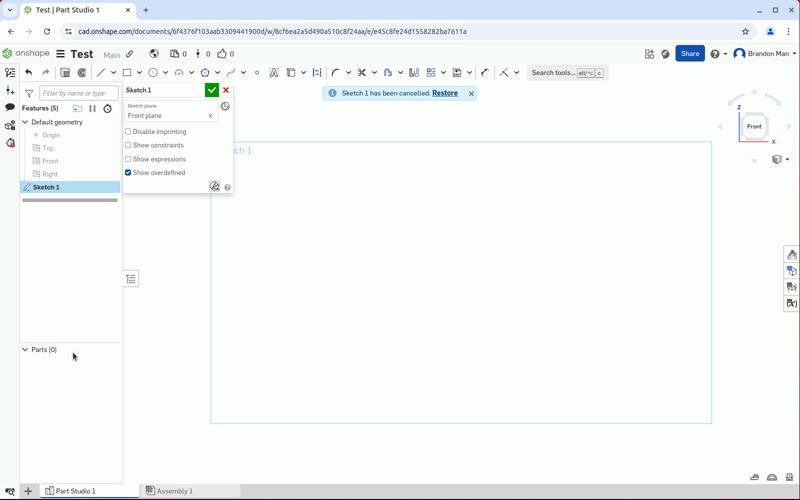
key(l)
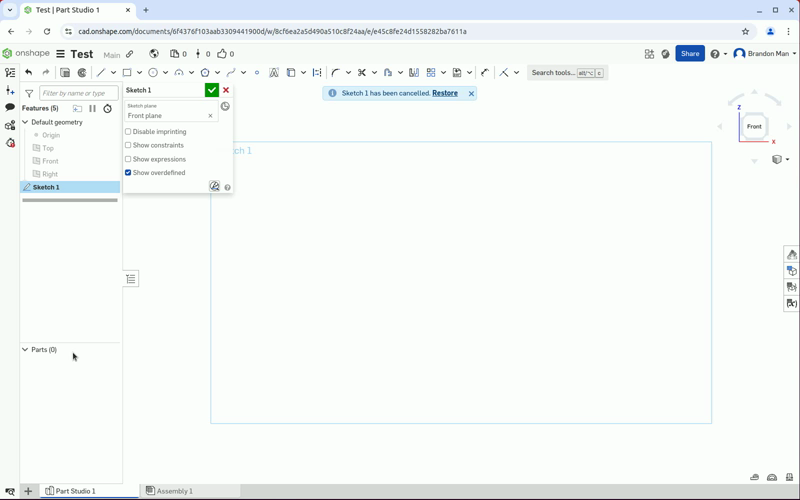
key_down(shift)
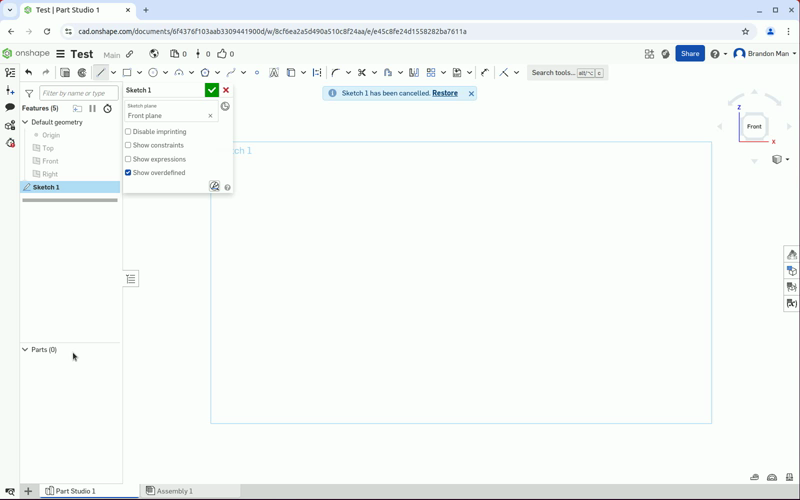
mouse_move(460, 282)
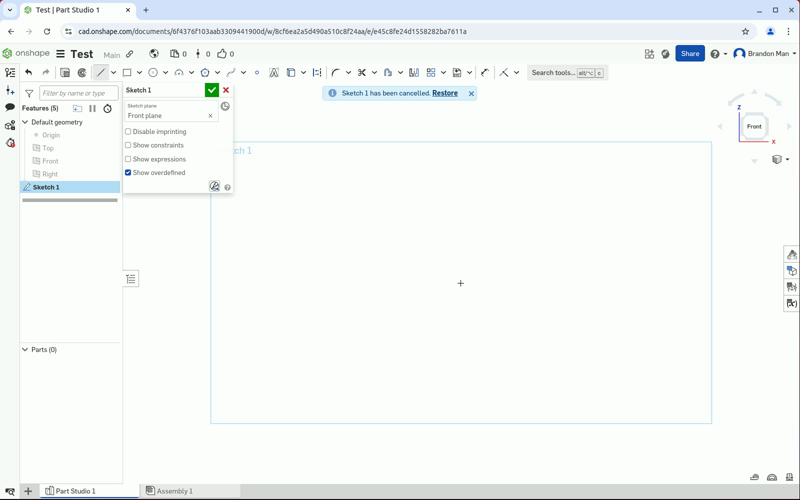
click(460, 282)
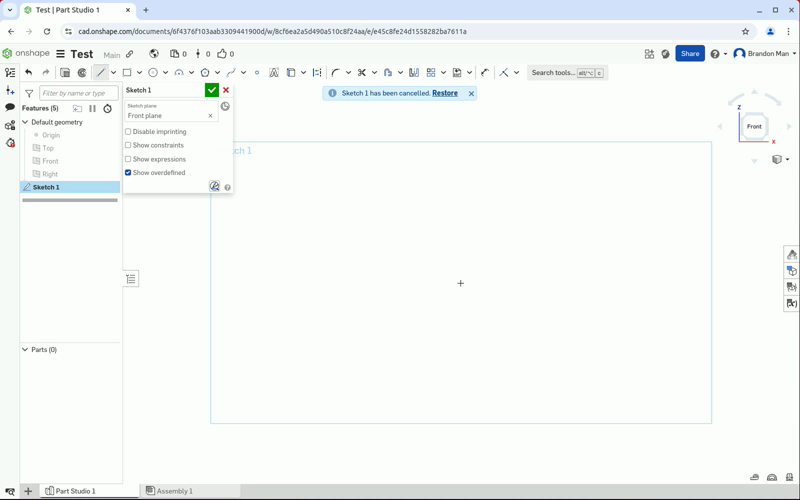
key_up(shift)
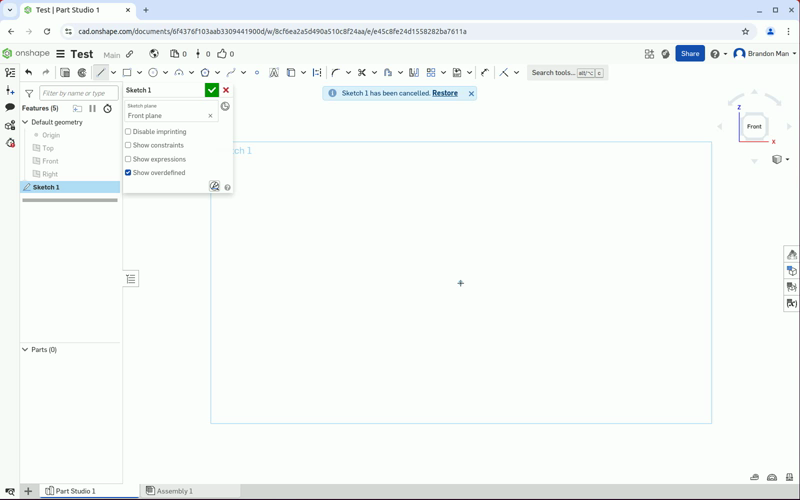
key_down(shift)
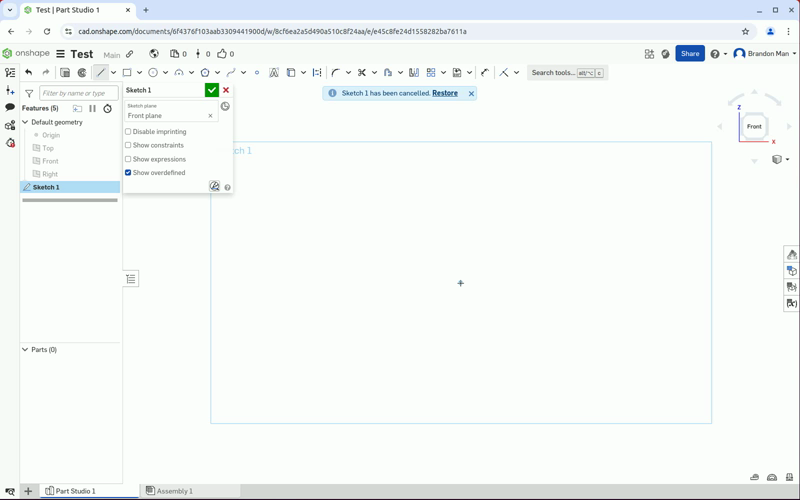
mouse_move(490, 282)
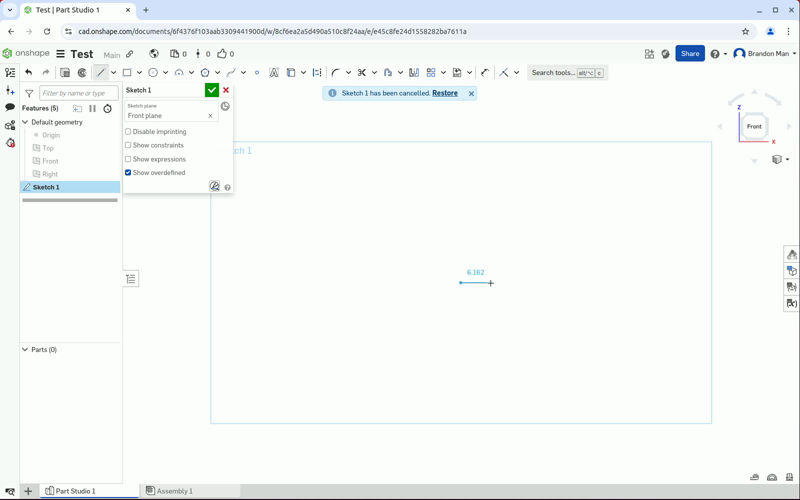
mouse_move(517, 282)
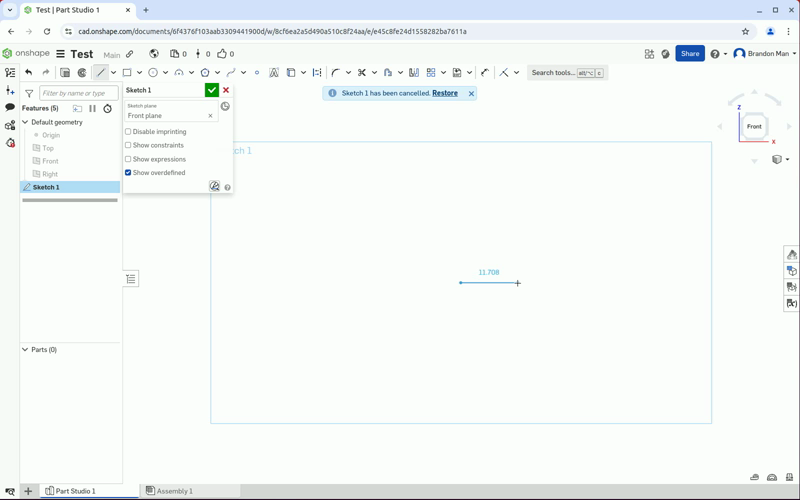
click(517, 282)
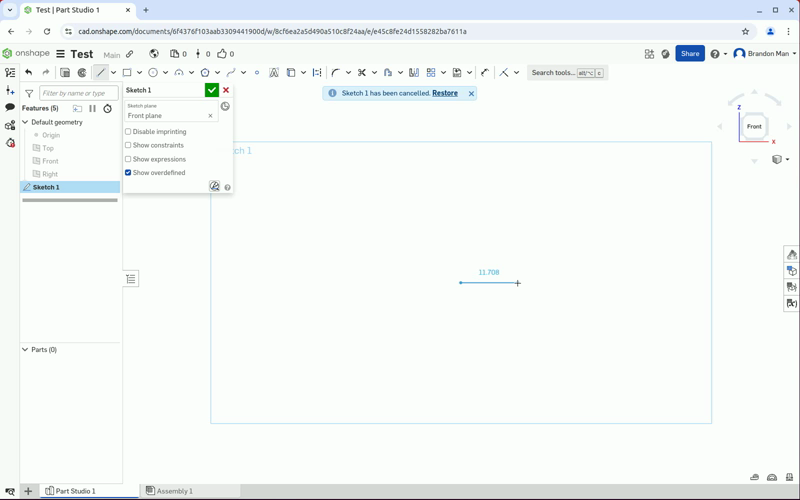
key_up(shift)
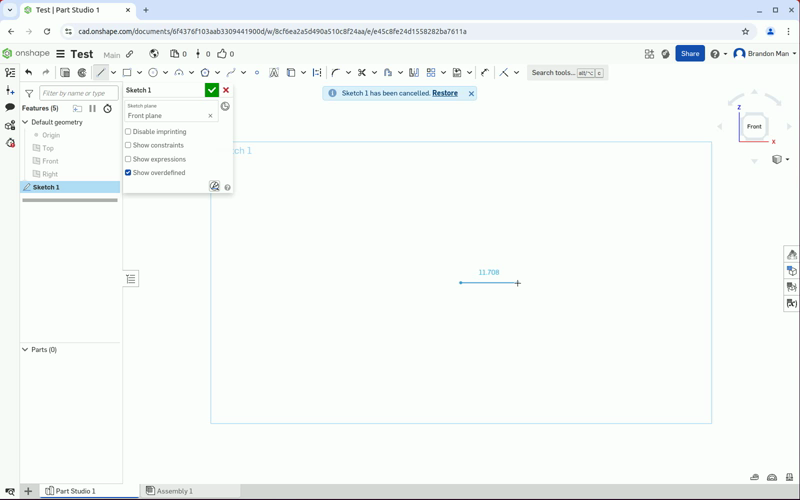
key_down(shift)
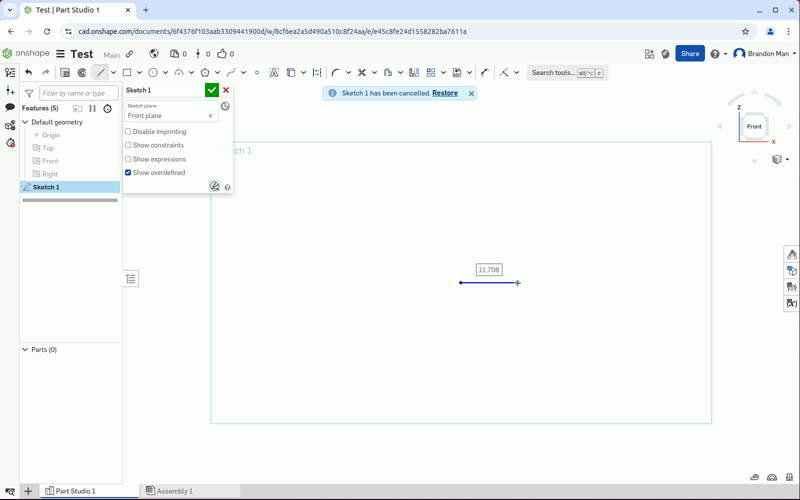
mouse_move(517, 170)
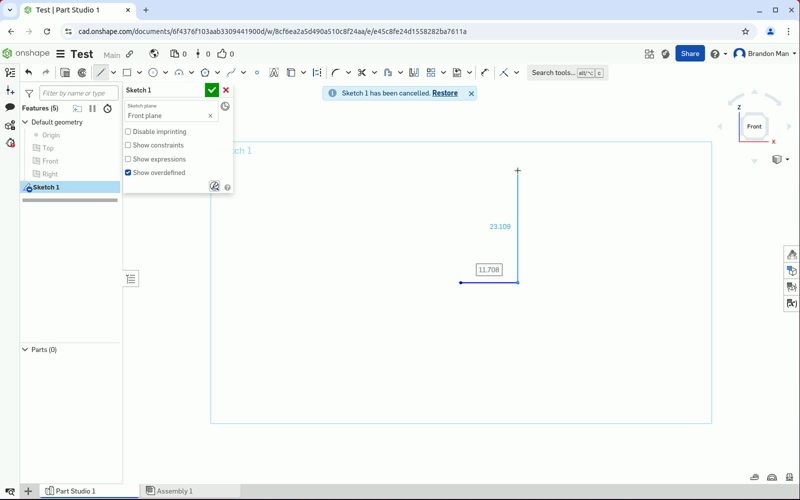
click(517, 170)
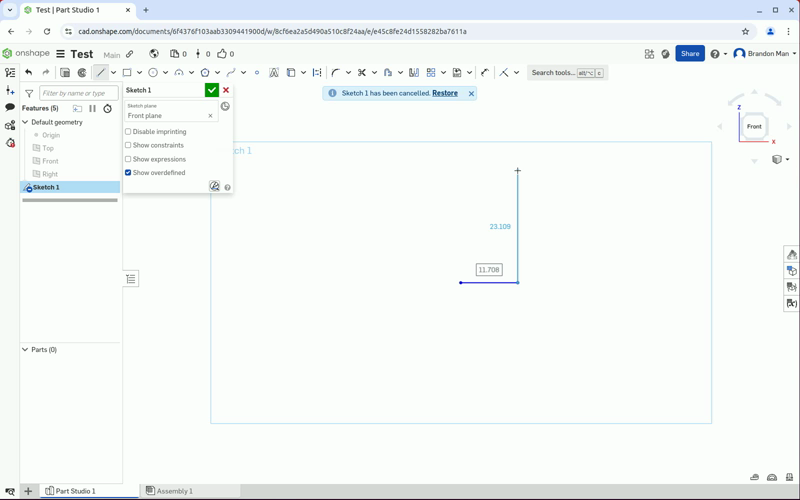
key_up(shift)
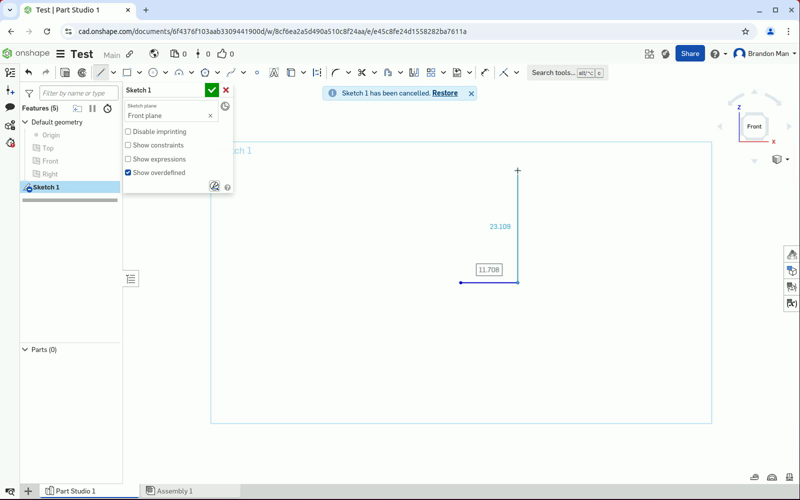
key_down(shift)
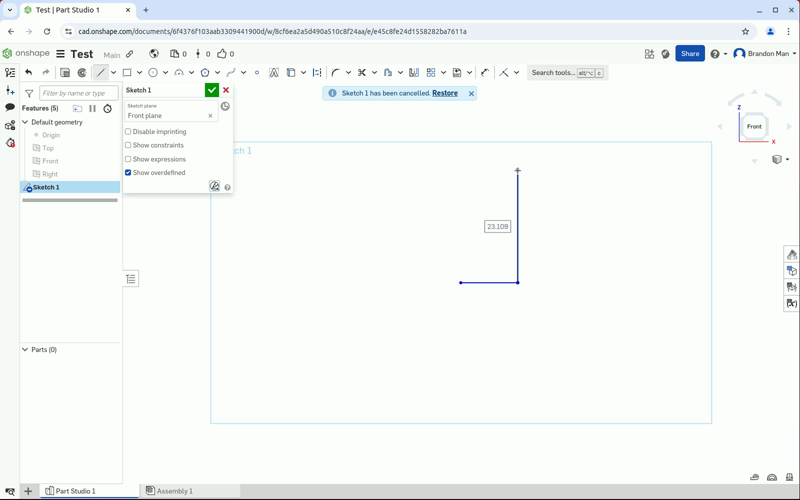
mouse_move(547, 170)
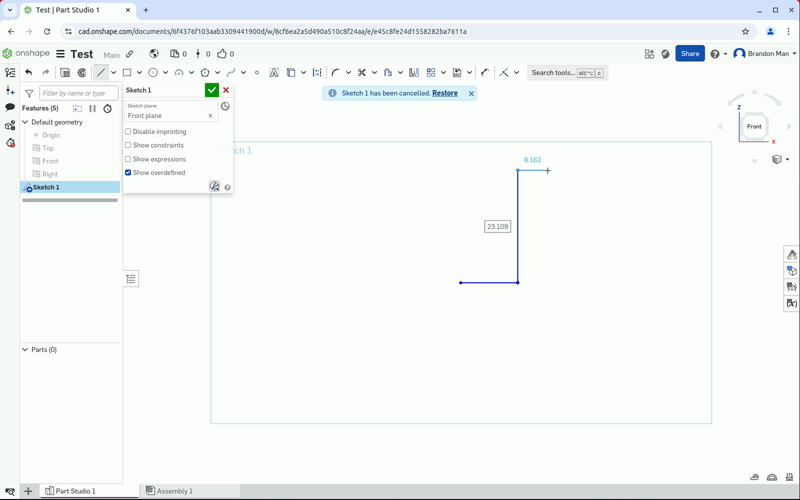
mouse_move(460, 170)
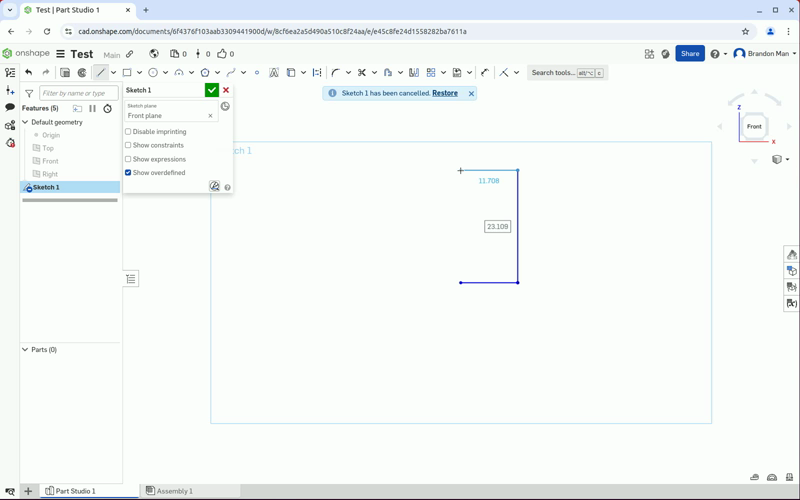
click(460, 170)
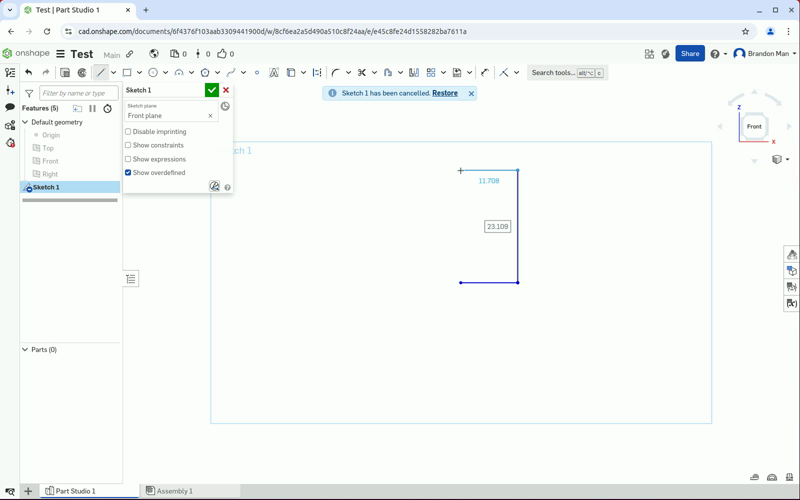
key_up(shift)
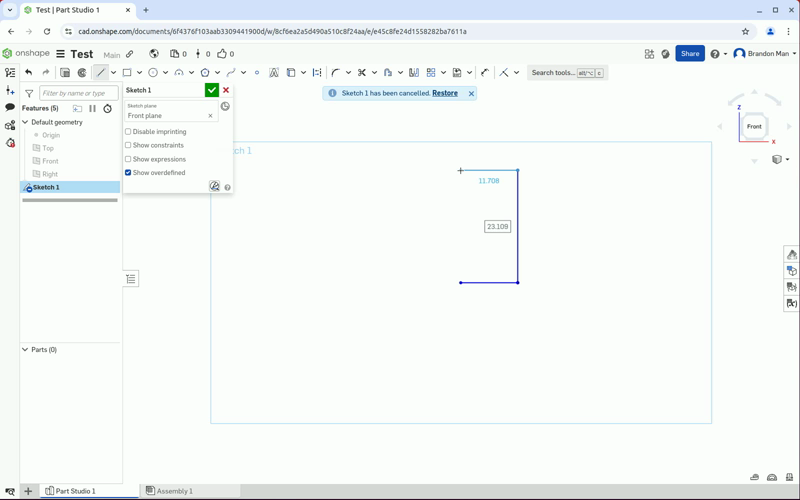
key_down(shift)
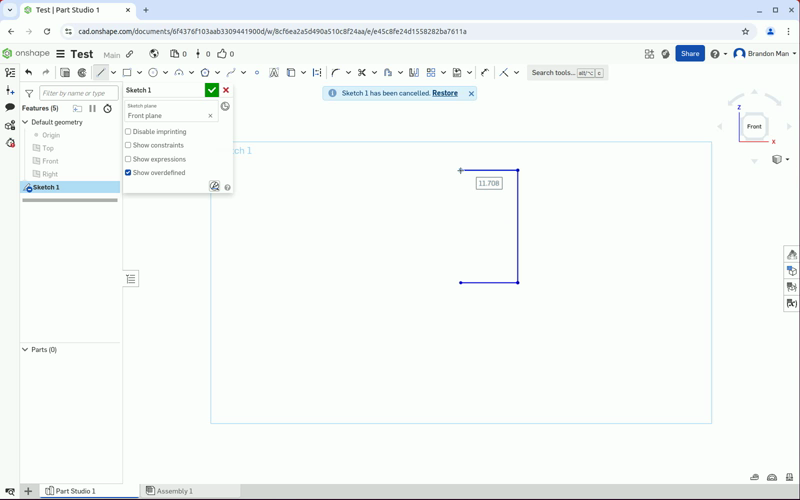
mouse_move(460, 282)
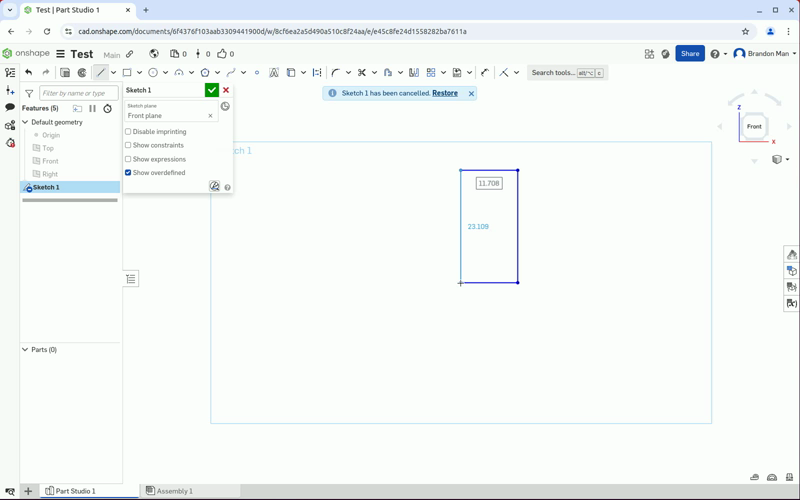
key_up(shift)
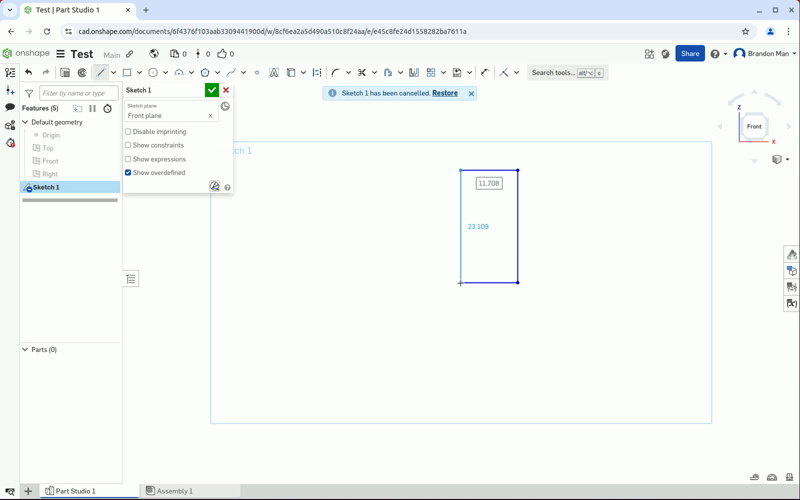
click(460, 282)
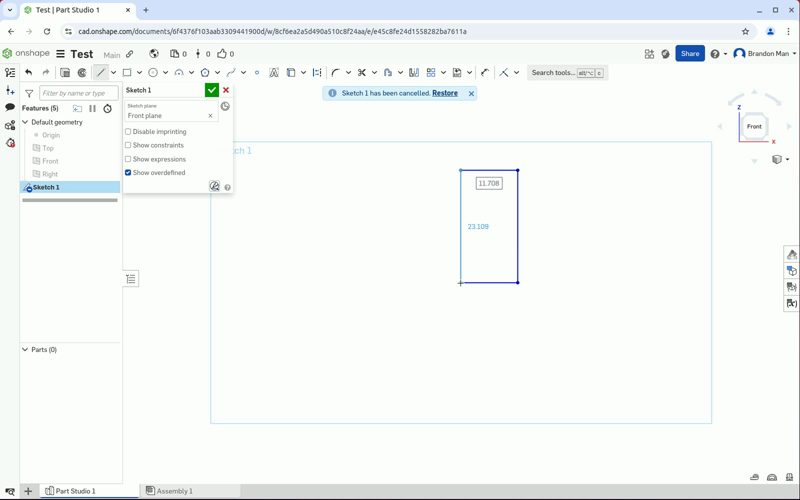
key(esc)
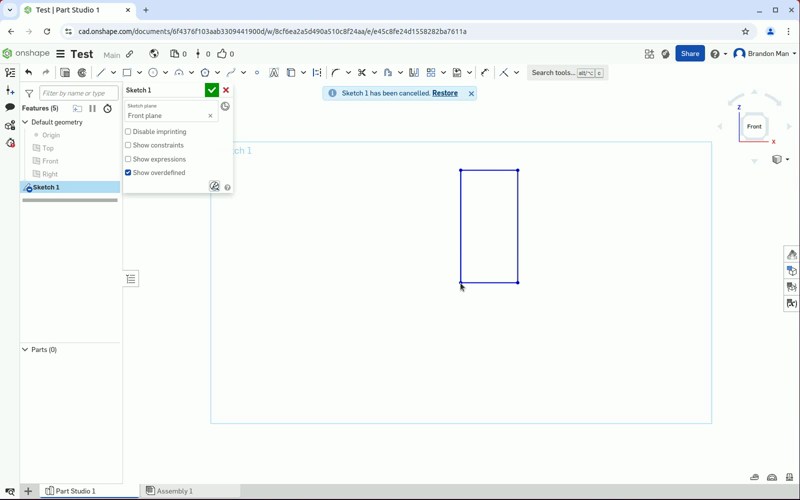
key(l)
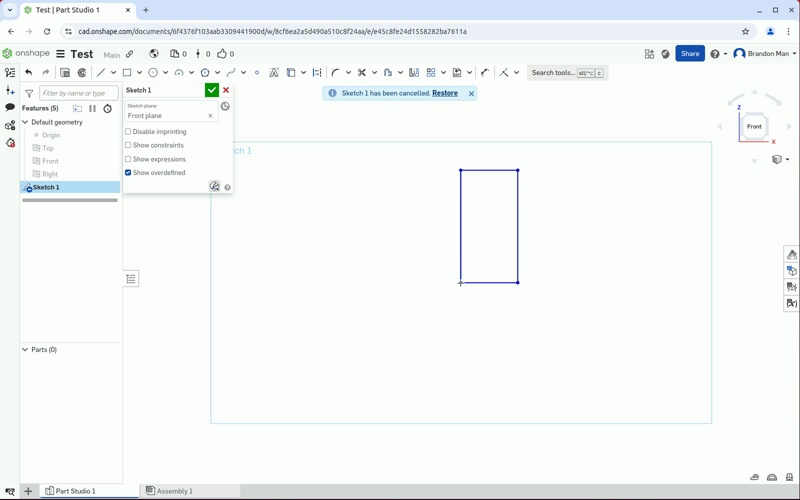
key_down(shift)
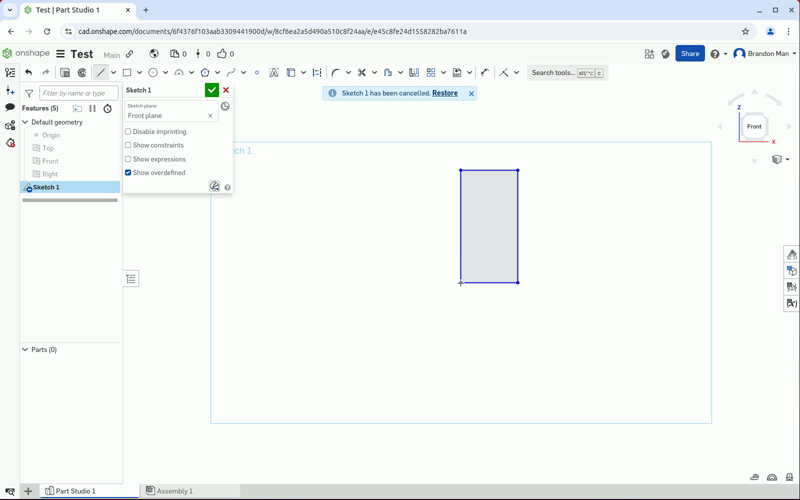
mouse_move(467, 275)
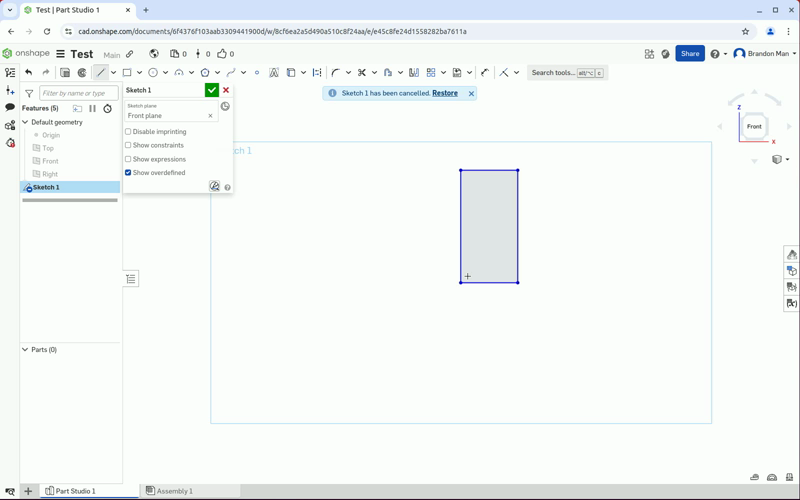
click(467, 275)
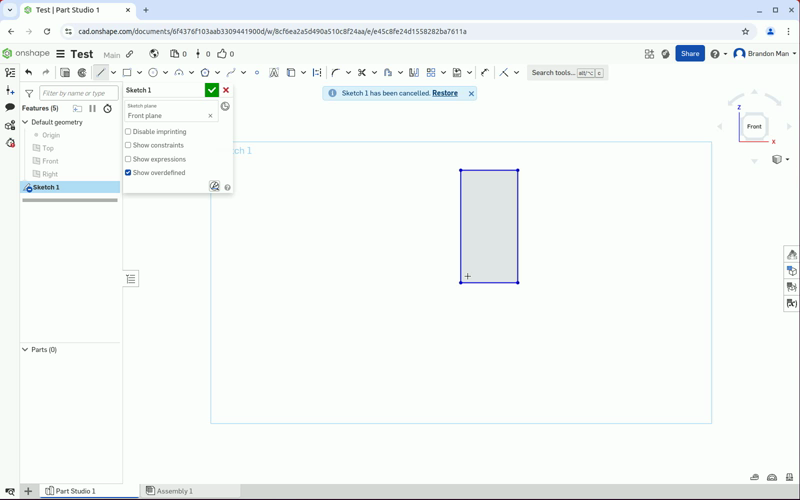
key_up(shift)
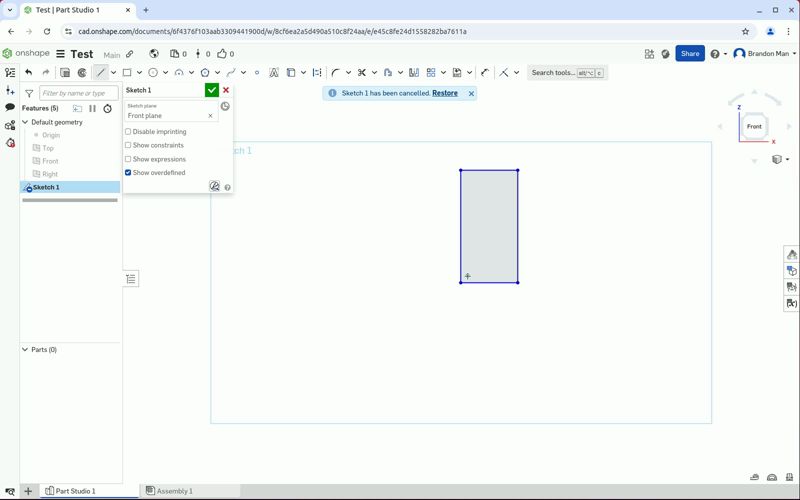
key_down(shift)
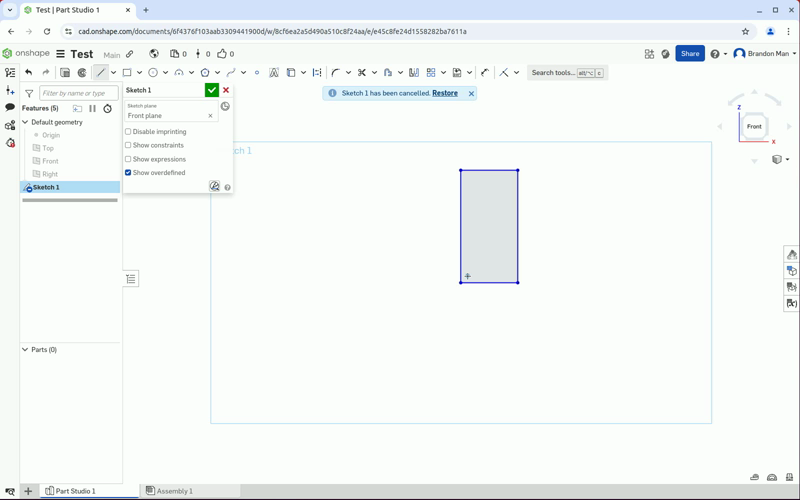
mouse_move(498, 275)
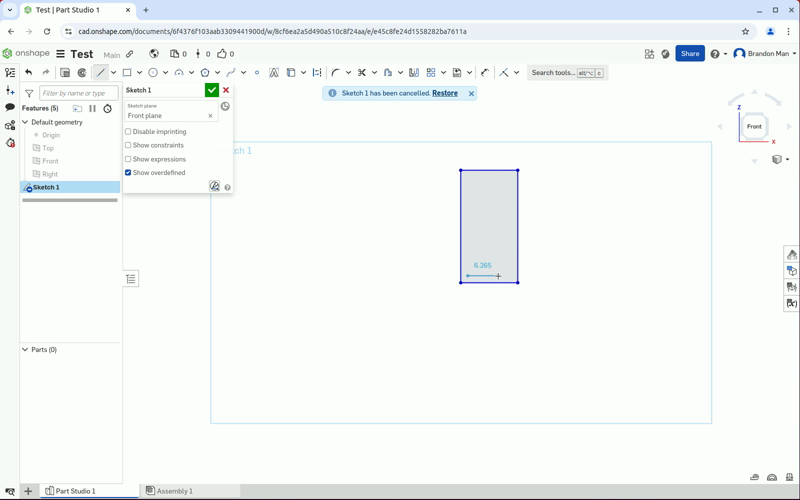
mouse_move(510, 275)
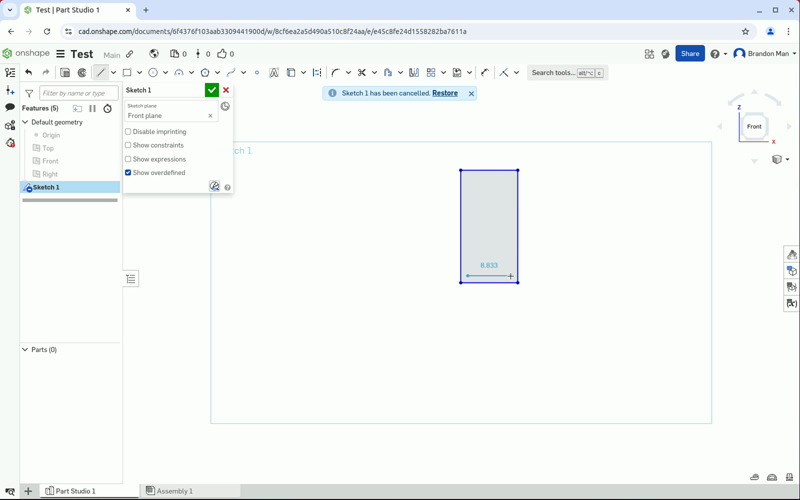
click(510, 275)
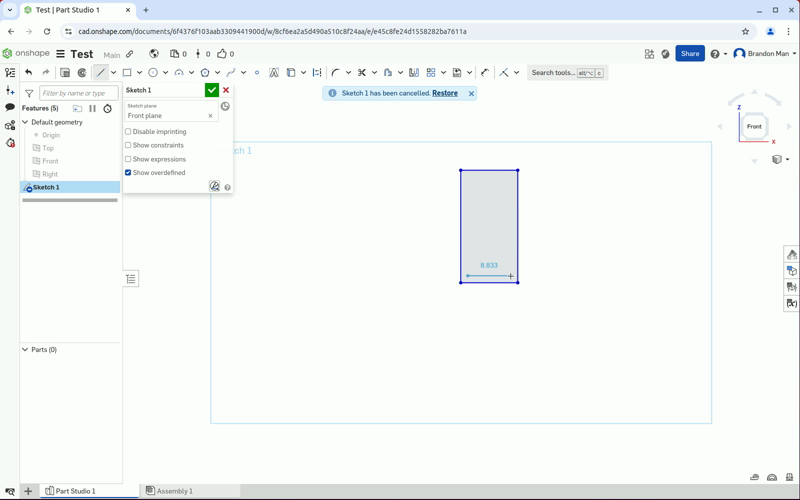
key_up(shift)
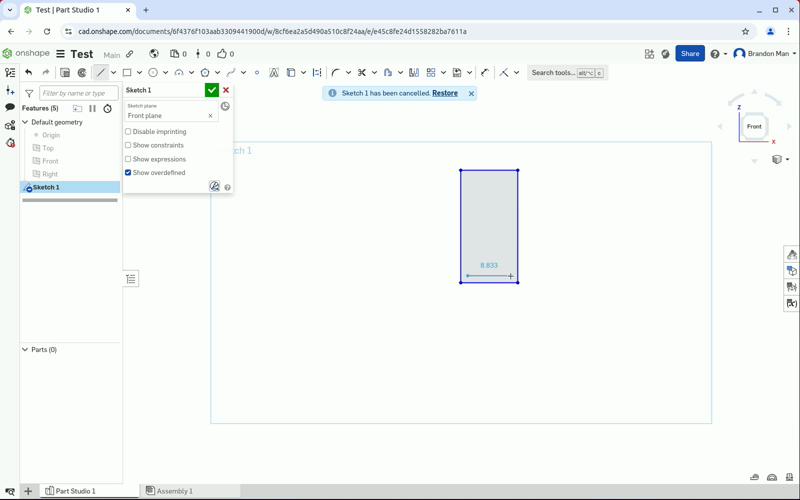
key_down(shift)
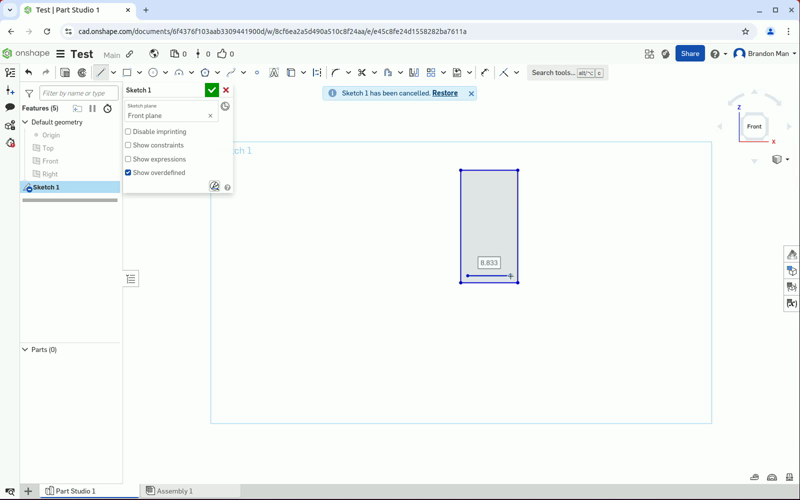
mouse_move(510, 177)
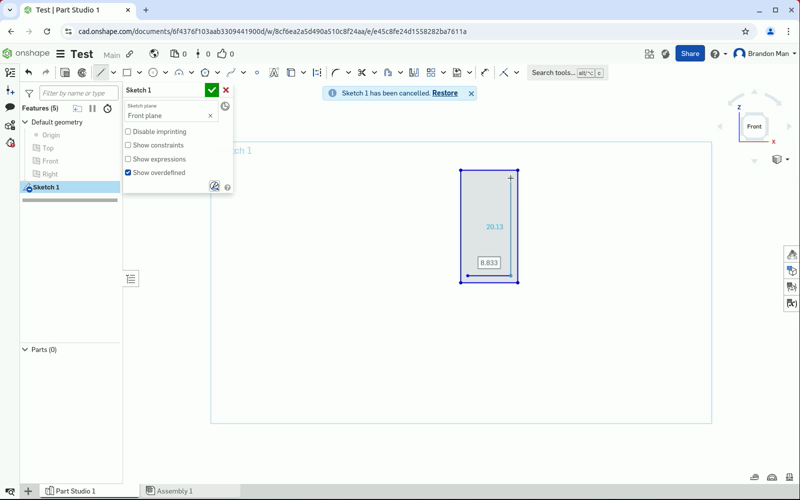
click(510, 177)
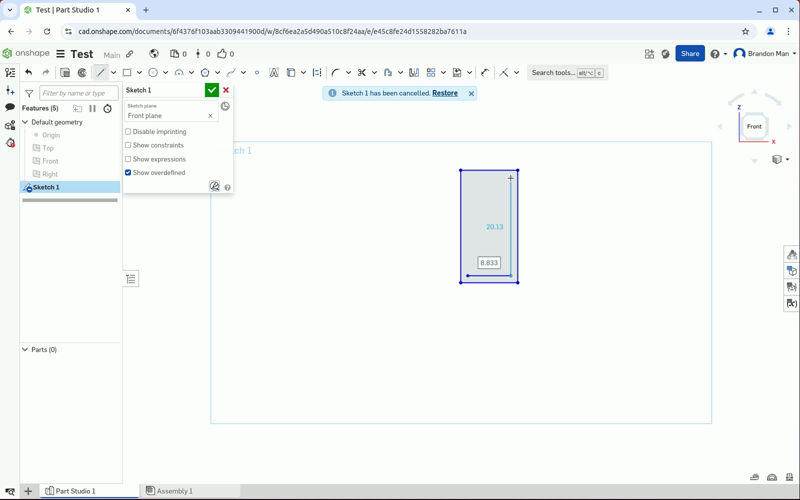
key_up(shift)
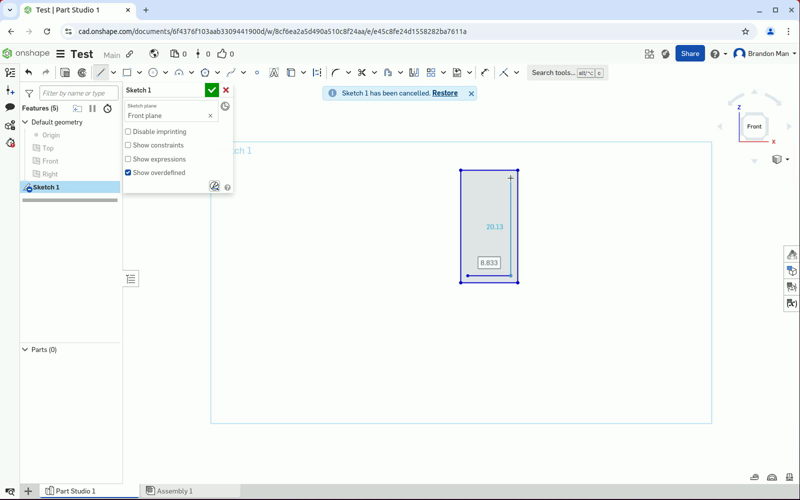
key_down(shift)
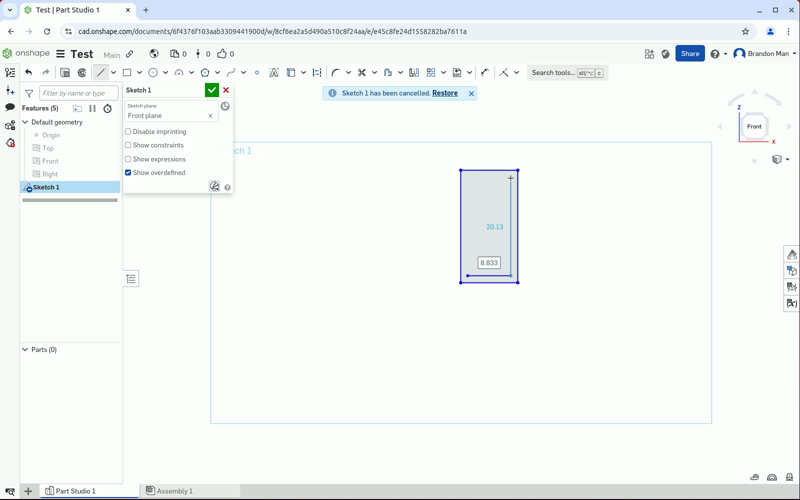
mouse_move(540, 177)
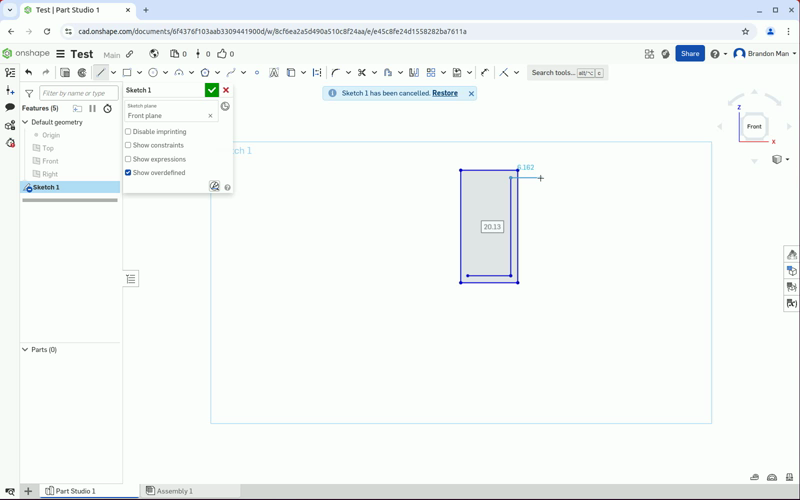
mouse_move(467, 177)
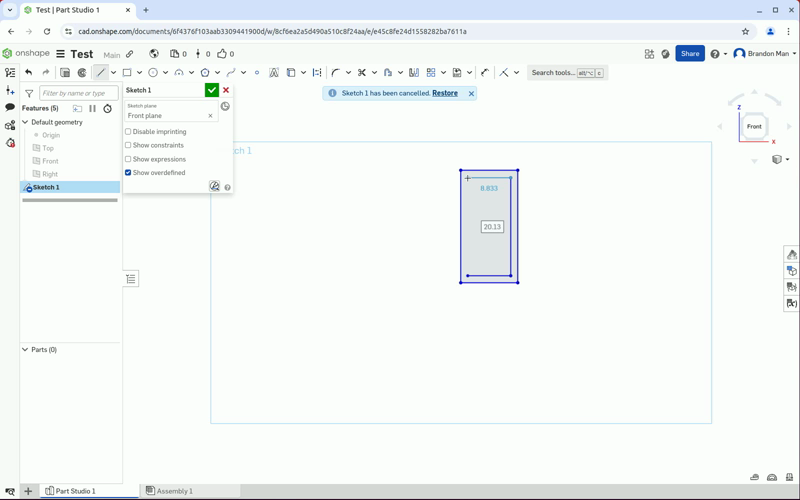
click(467, 177)
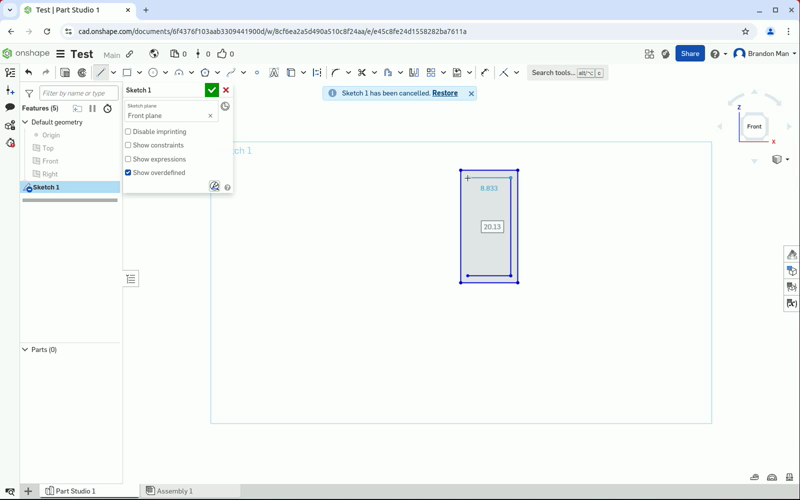
key_up(shift)
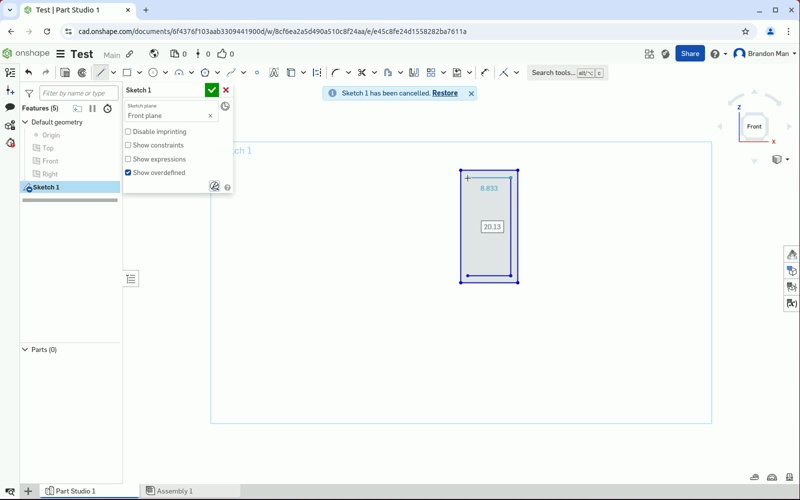
key_down(shift)
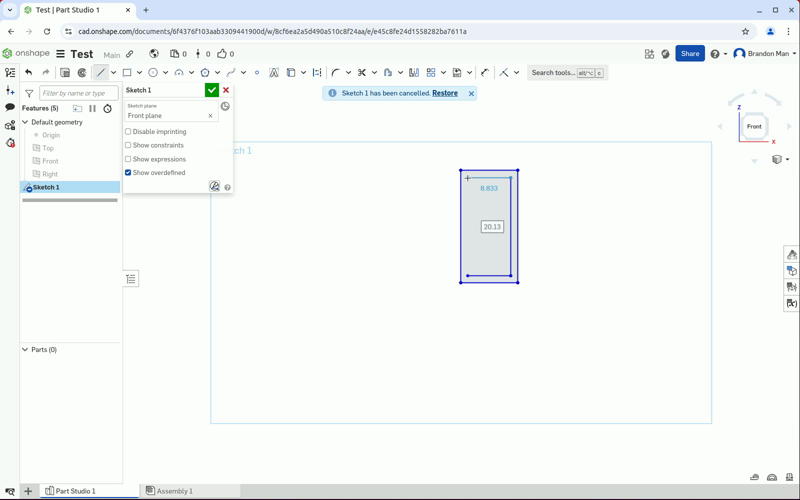
mouse_move(467, 275)
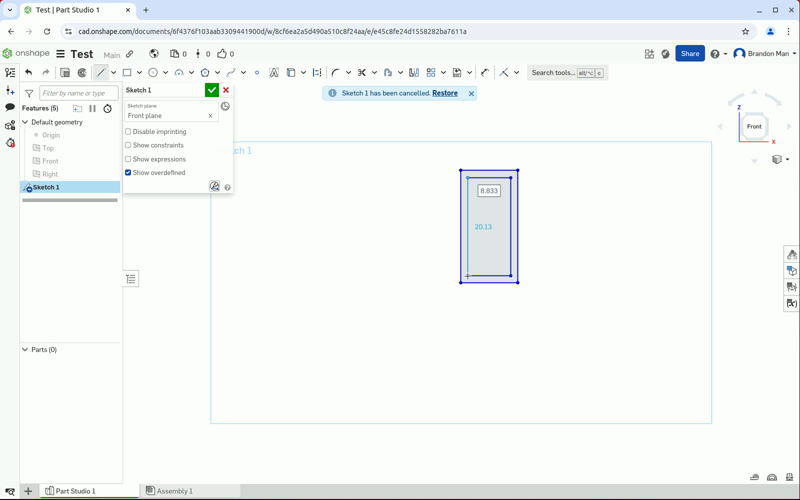
key_up(shift)
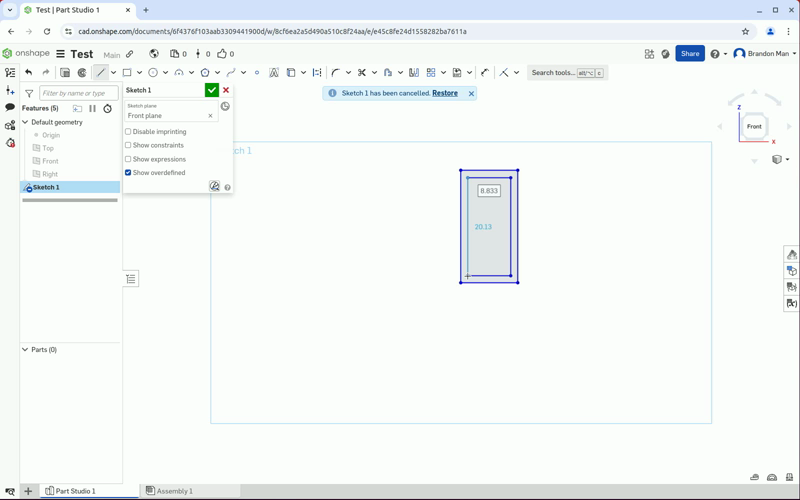
click(467, 275)
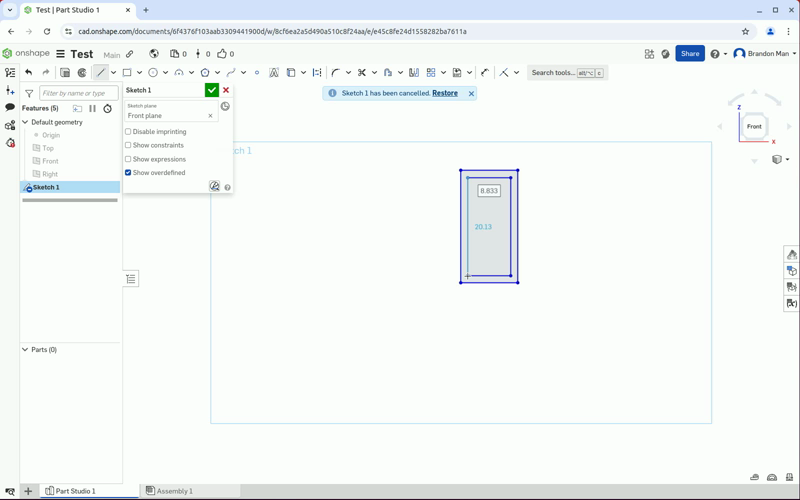
key(esc)
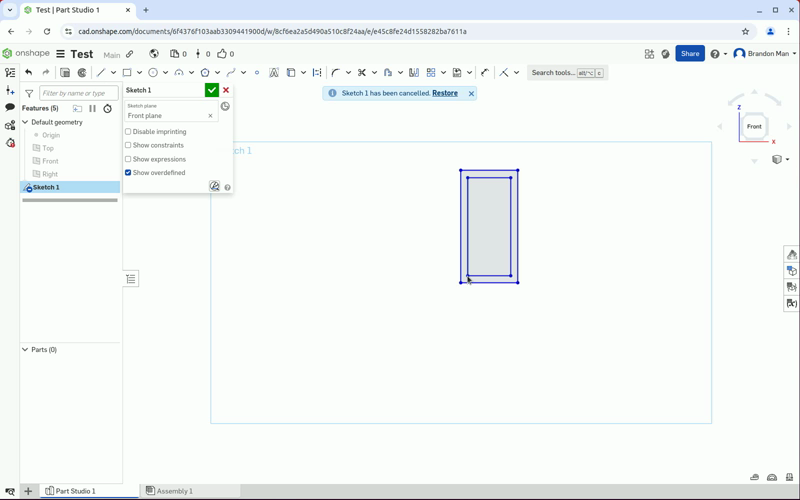
mouse_move(515, 266)
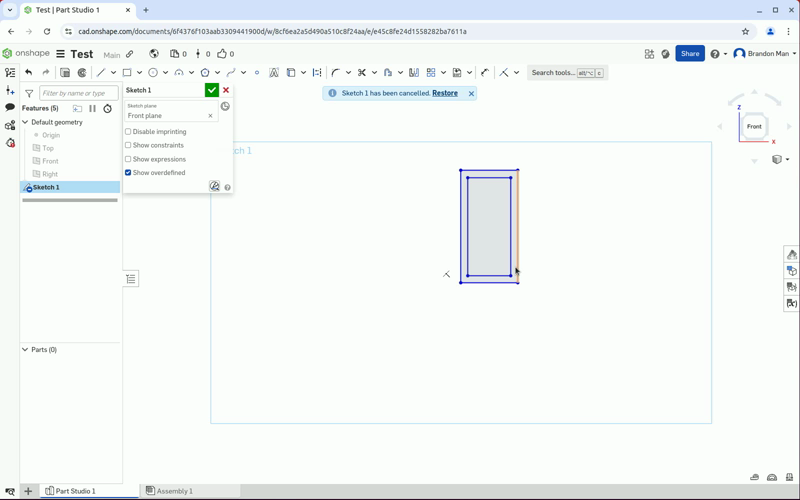
click(515, 266)
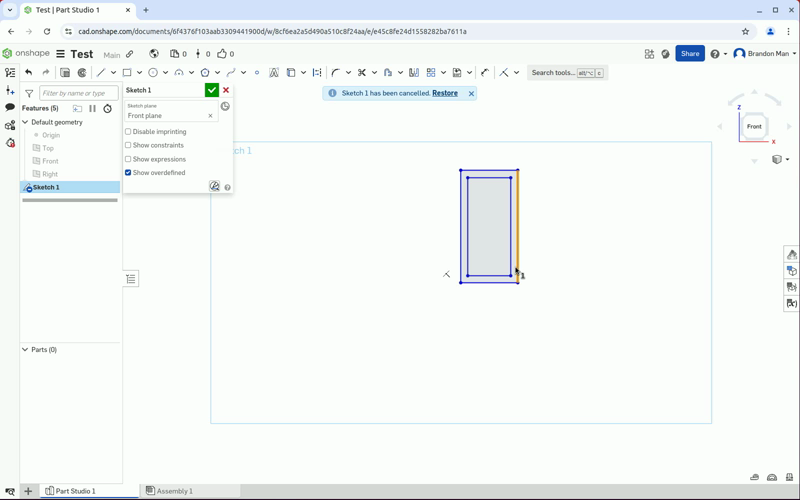
mouse_move(73, 352)
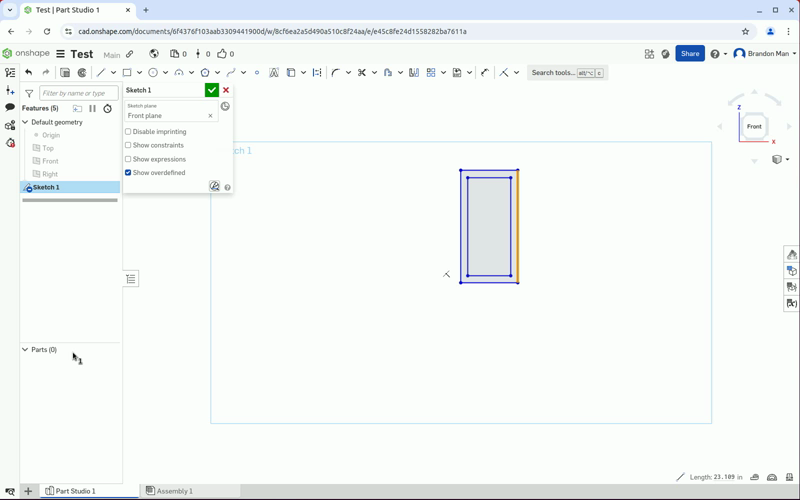
key(shift+y)
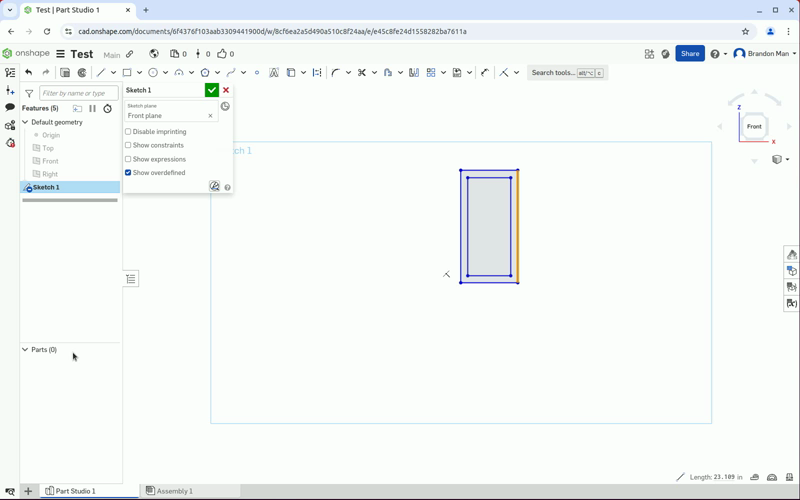
key(shift+e)
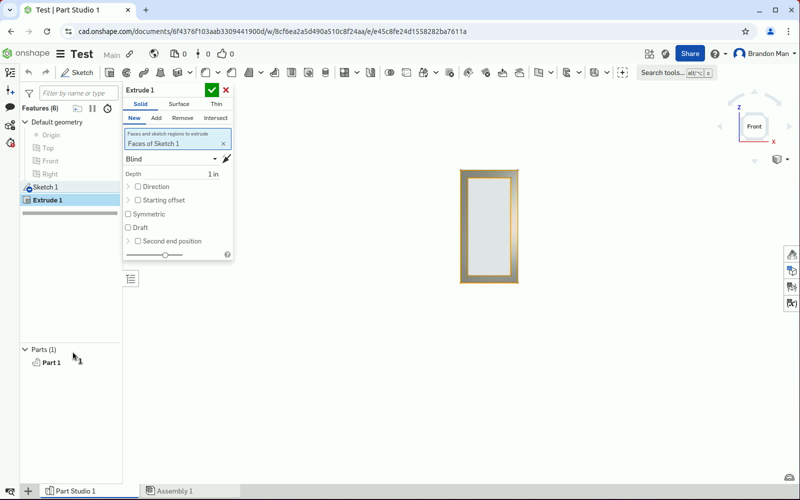
mouse_move(143, 106)
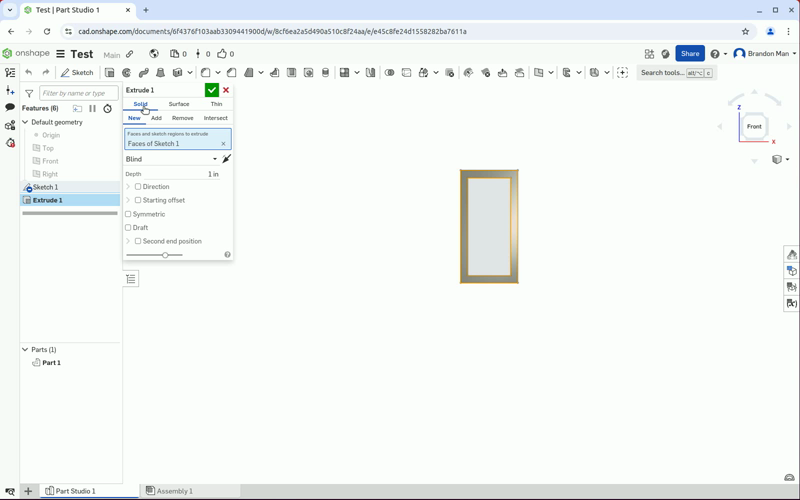
click(143, 106)
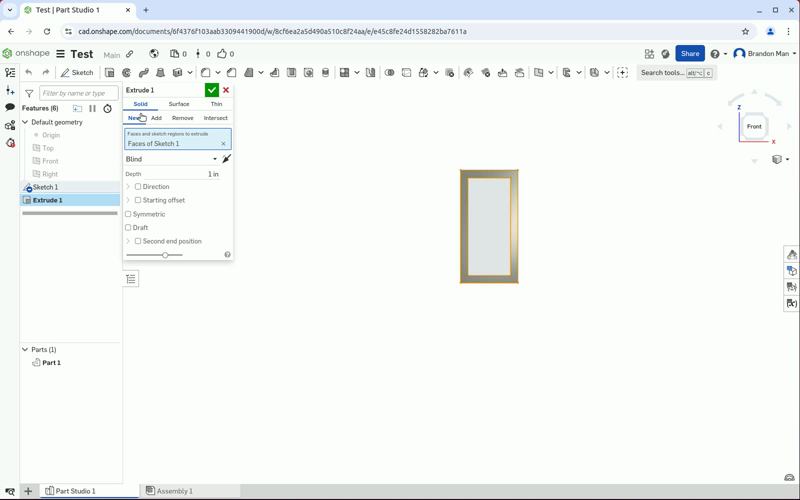
mouse_move(137, 120)
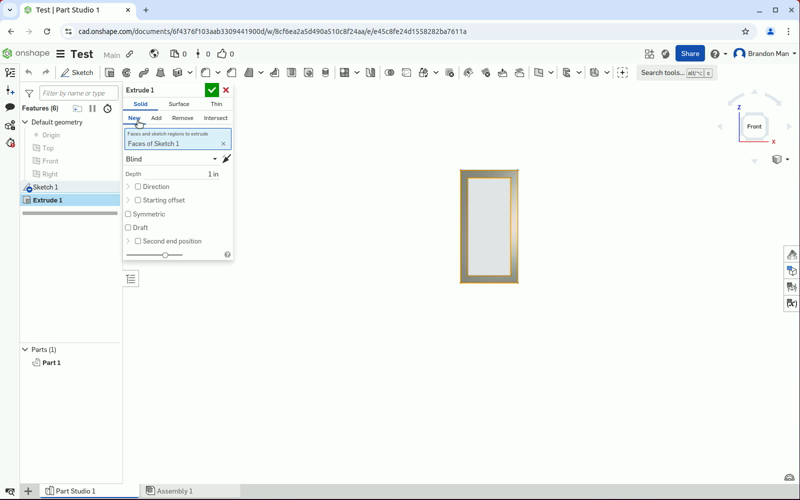
click(137, 120)
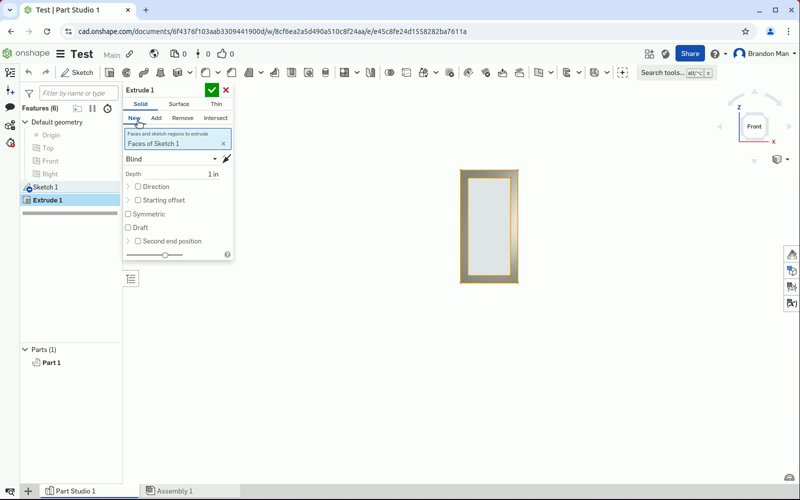
key(tab, 4)
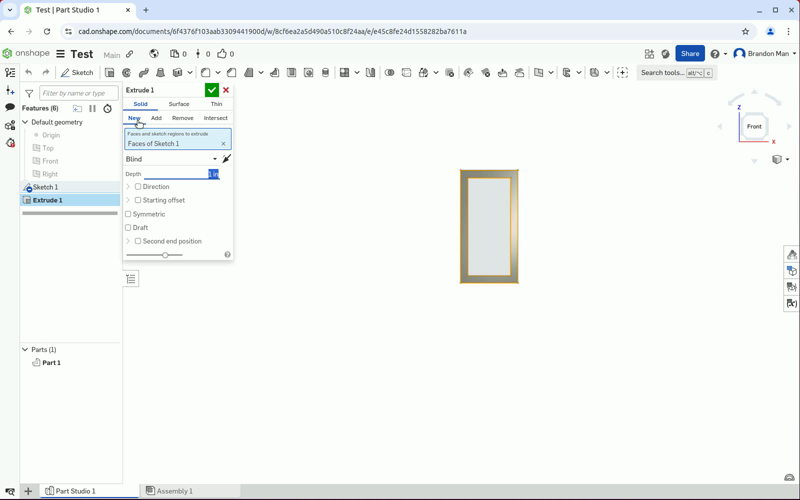
text(23.108)
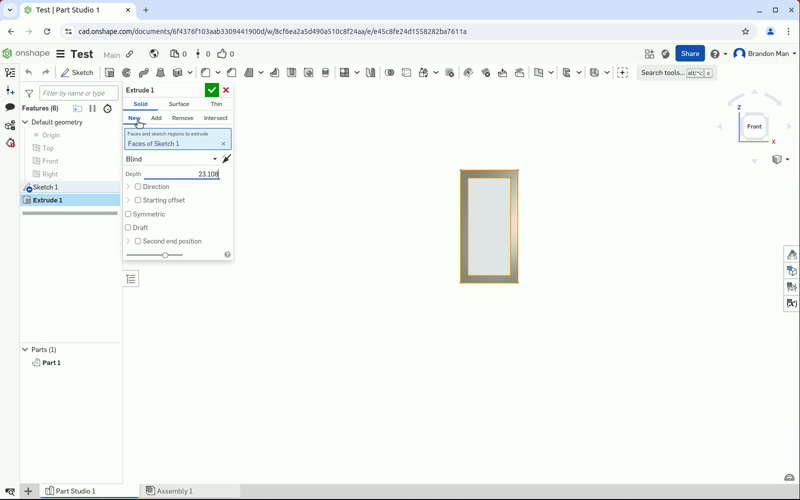
key(enter)
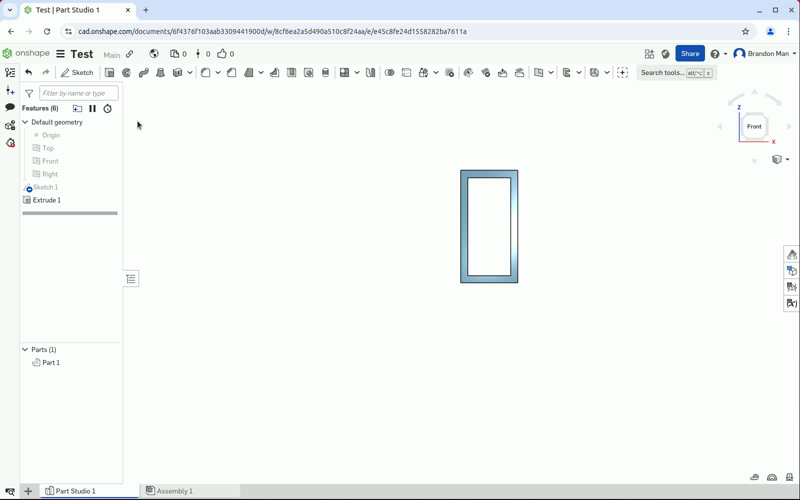
key(shift+h)
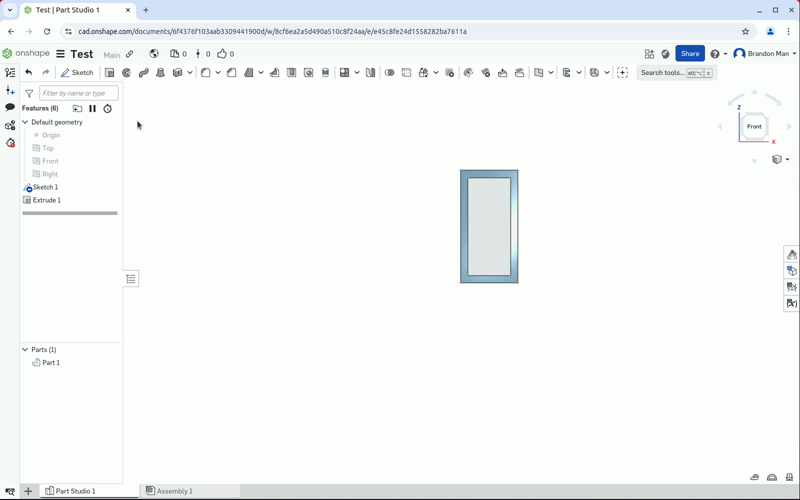
key(shift+h)
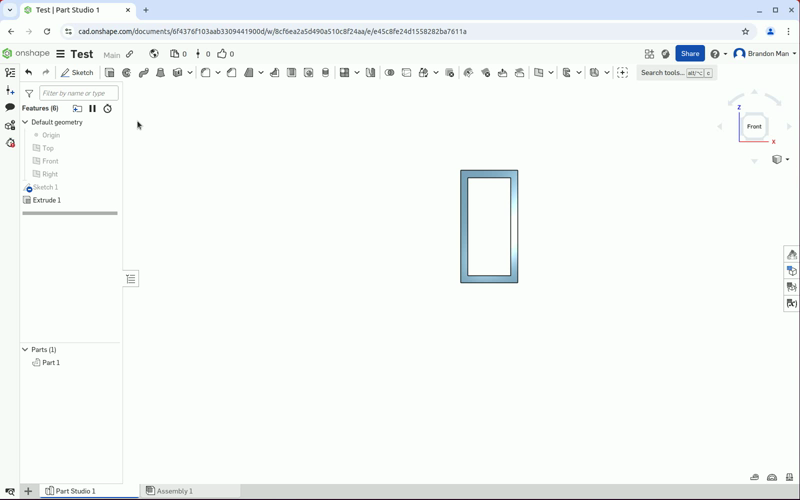
mouse_move(73, 189)
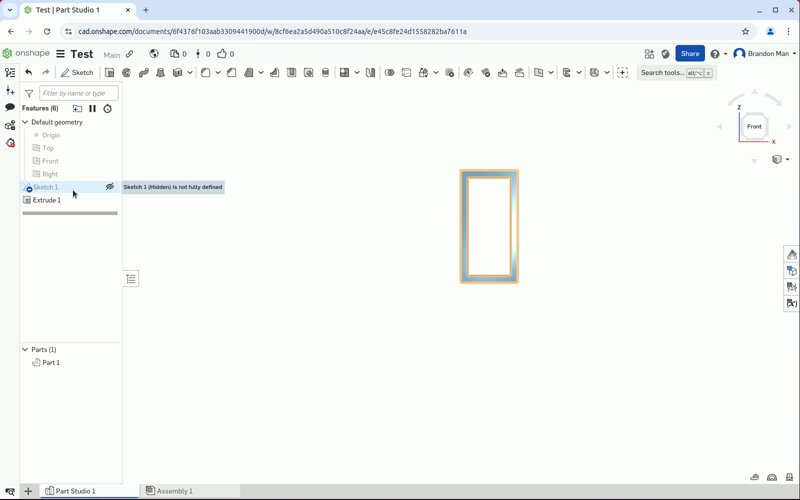
click(73, 189)
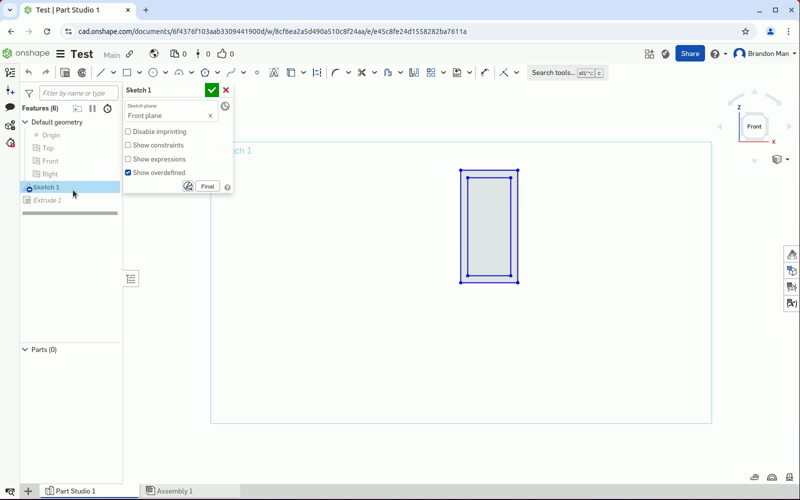
mouse_move(229, 92)
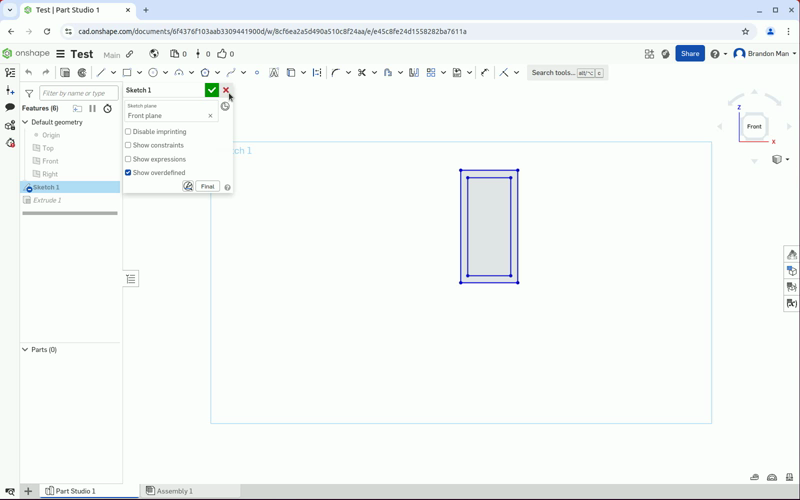
click(229, 92)
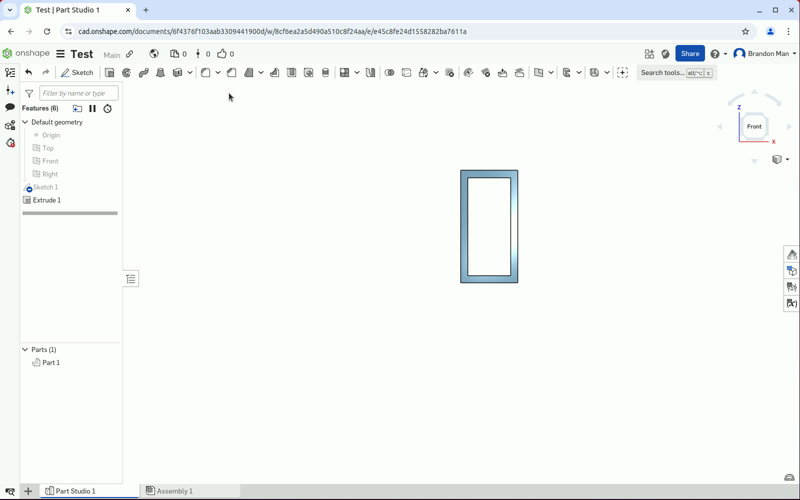
mouse_move(73, 352)
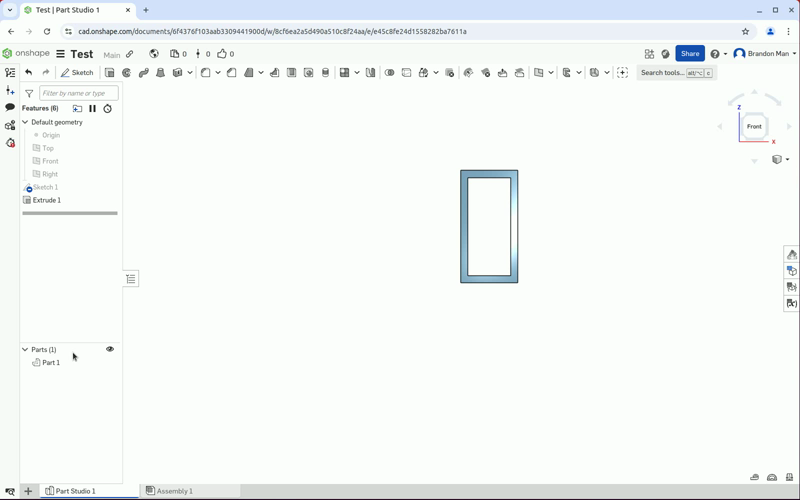
key(y)
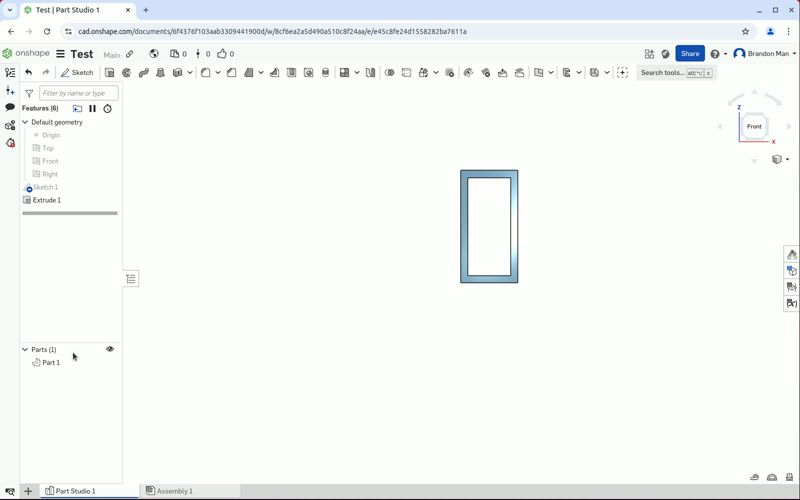
key(shift+p)
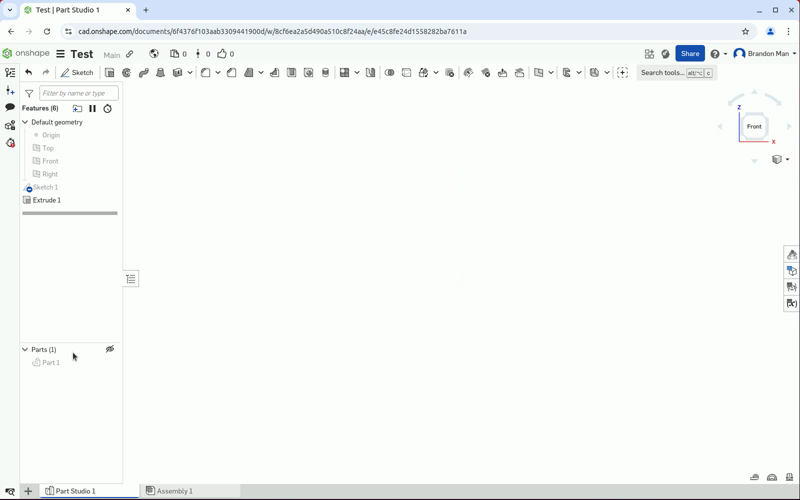
key(space)
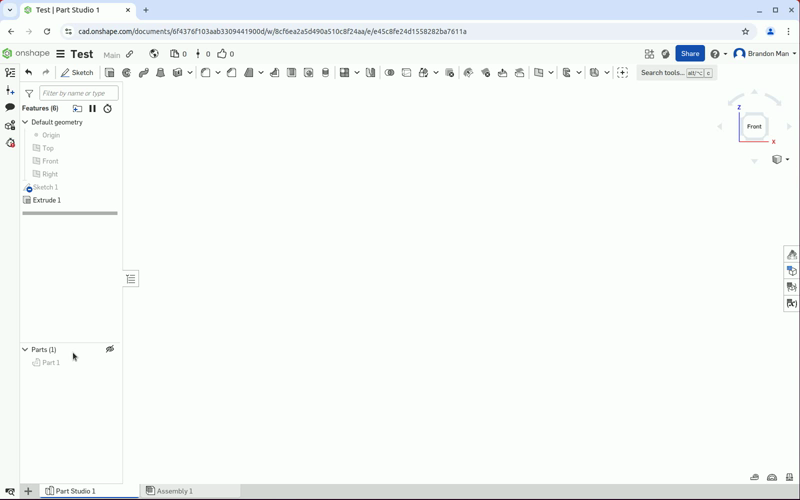
key_down(shift)
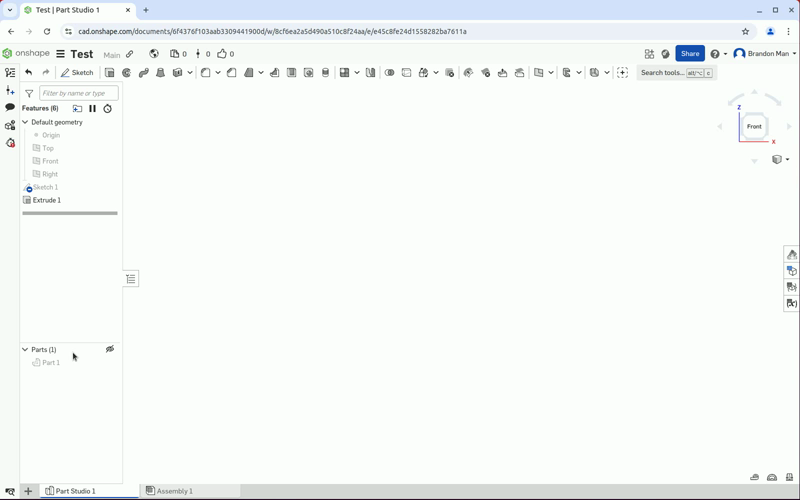
key(down)
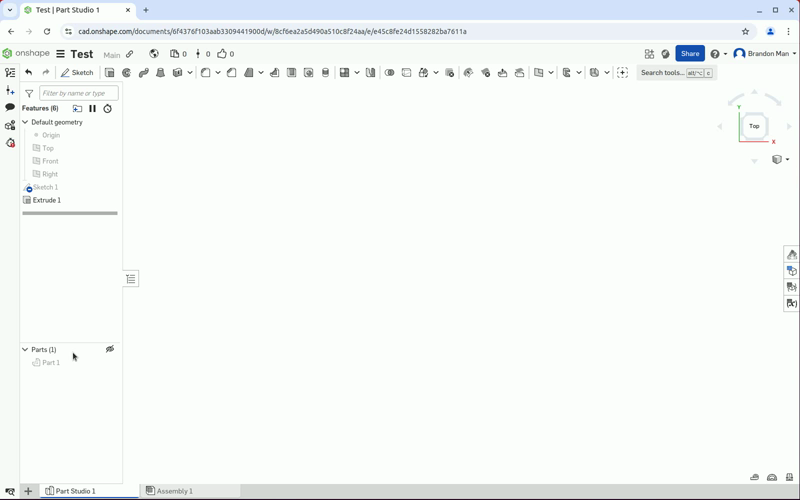
key_up(shift)
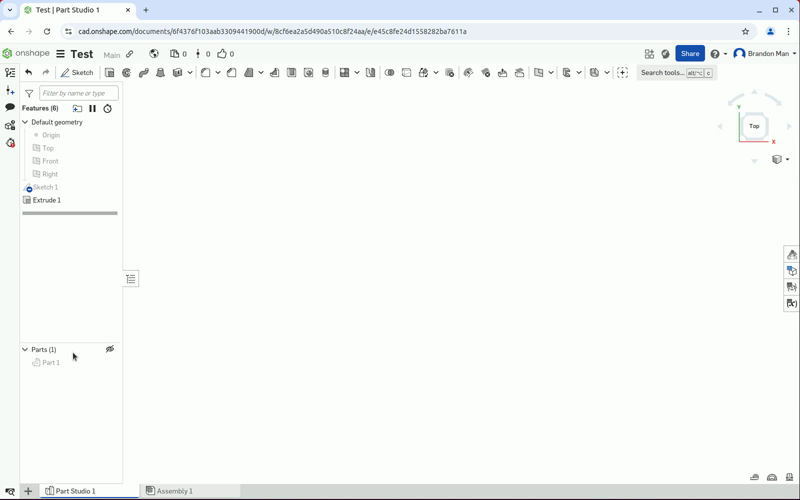
mouse_move(73, 352)
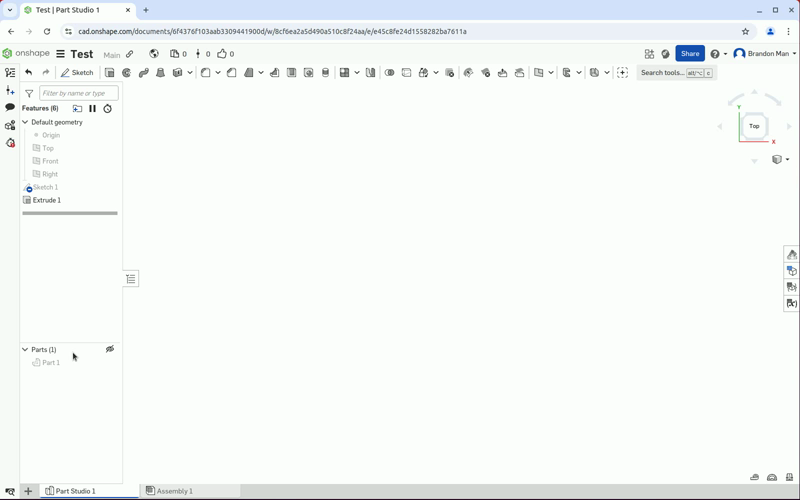
key(shift+y)
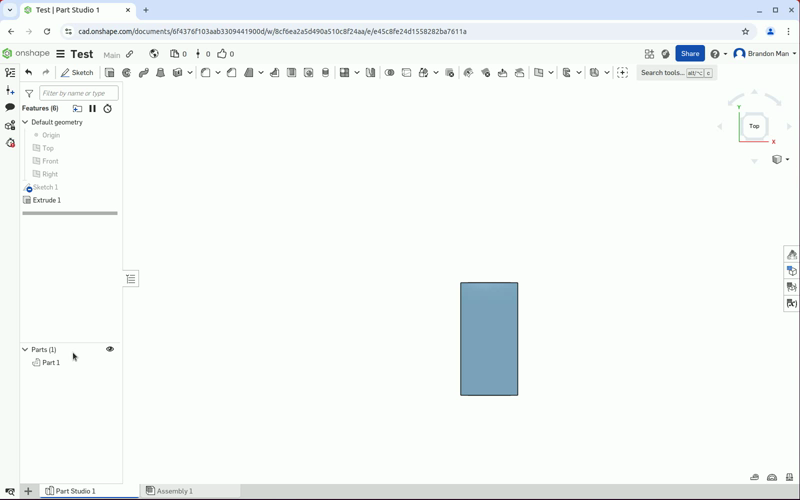
mouse_move(541, 75)
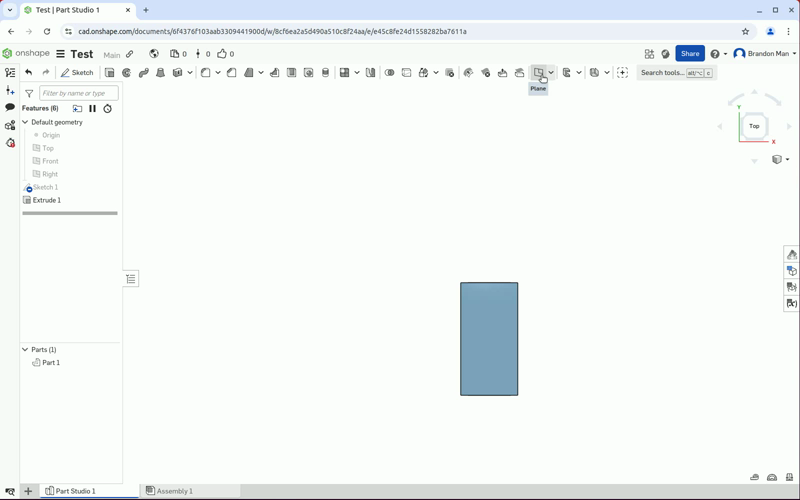
click(541, 75)
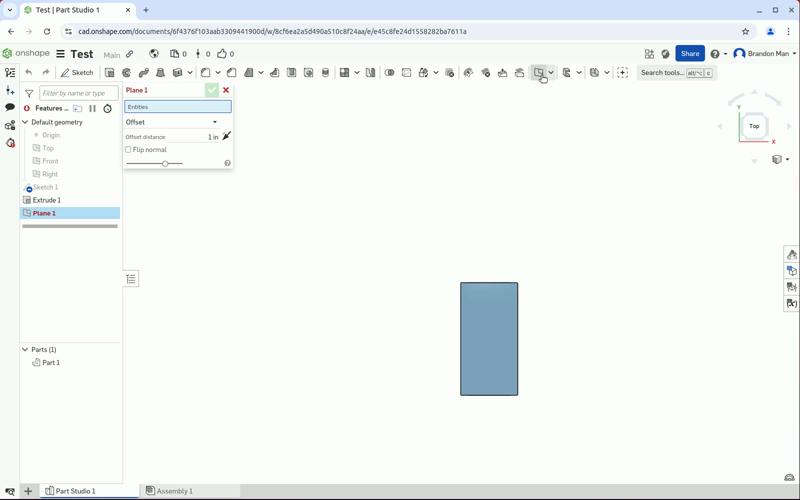
mouse_move(73, 150)
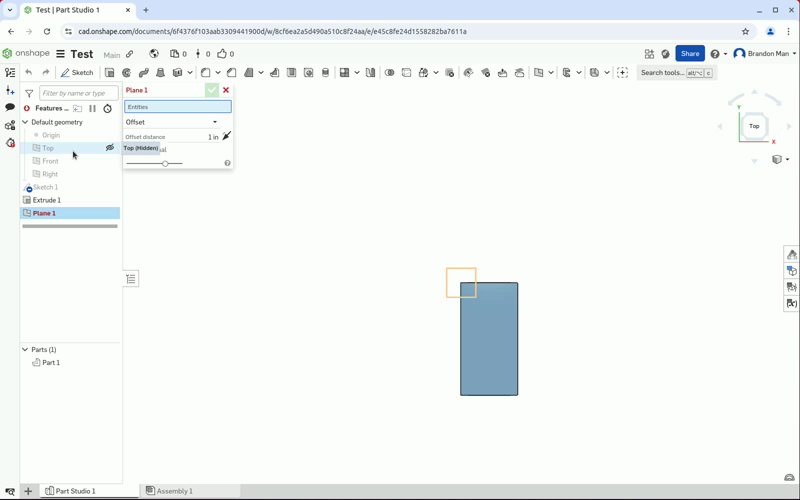
click(73, 150)
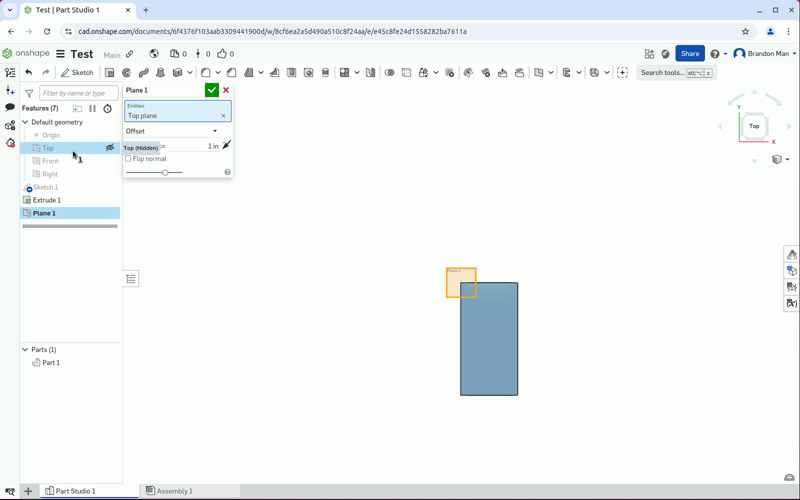
key(tab, 2)
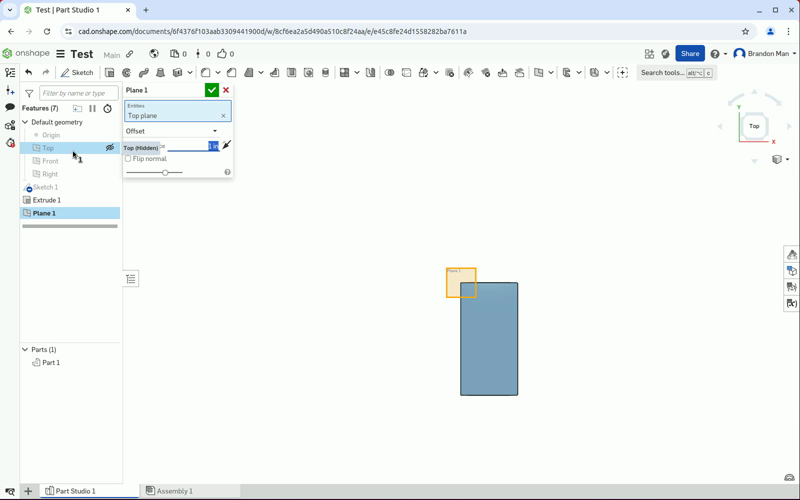
text(23.108)
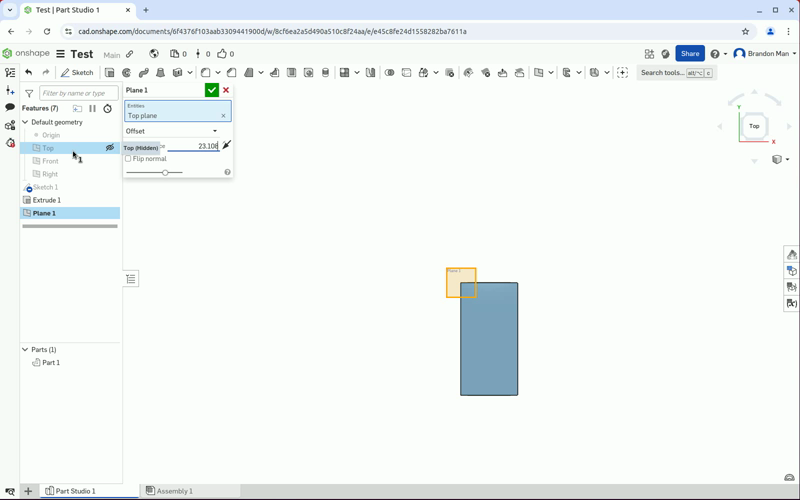
key(enter, 2)
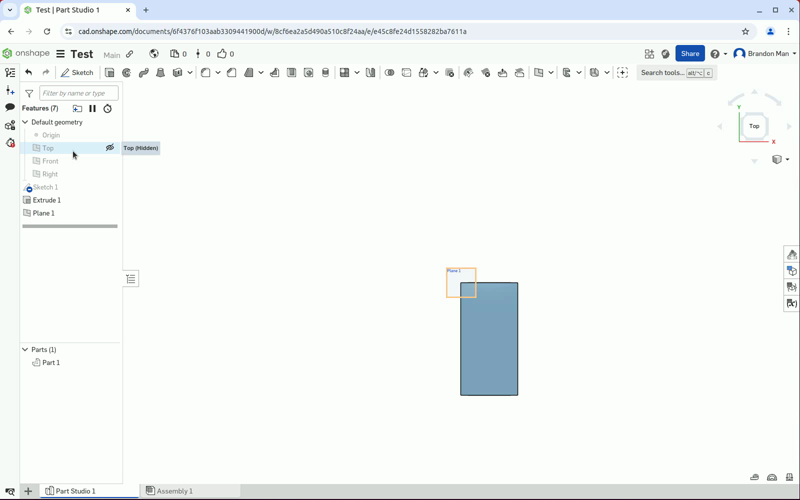
key(shift+s)
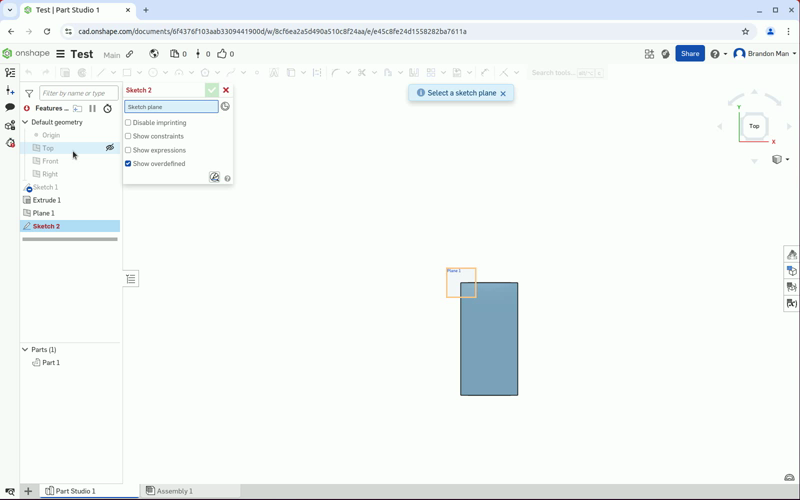
mouse_move(73, 215)
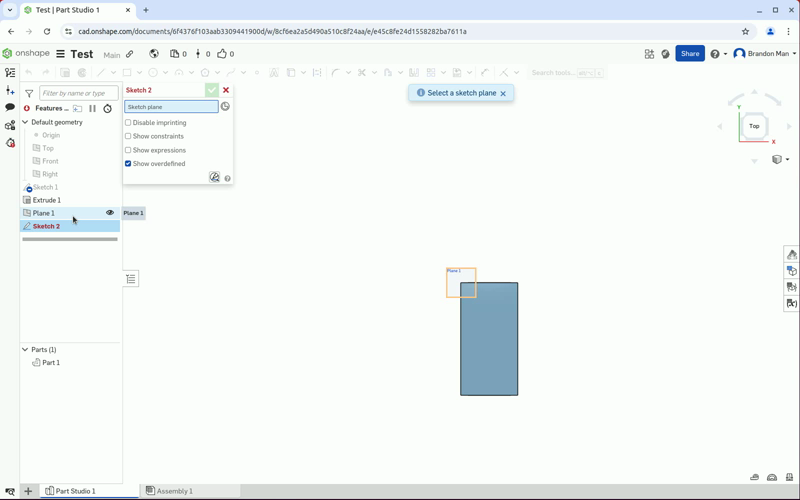
click(73, 215)
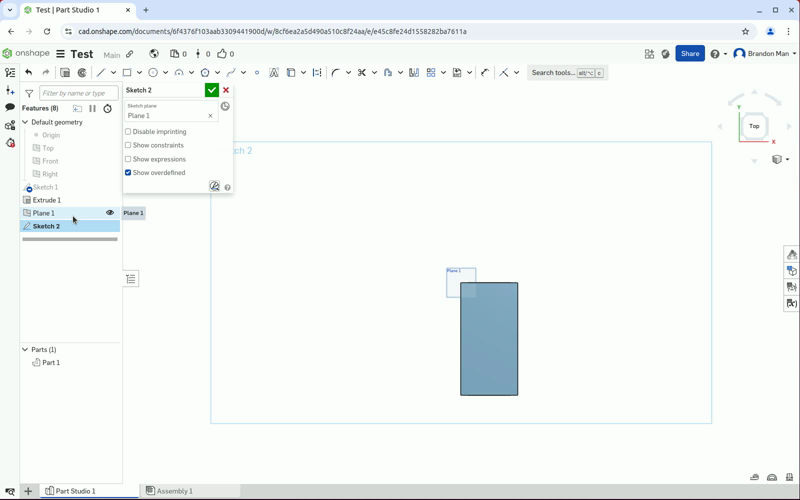
mouse_move(73, 352)
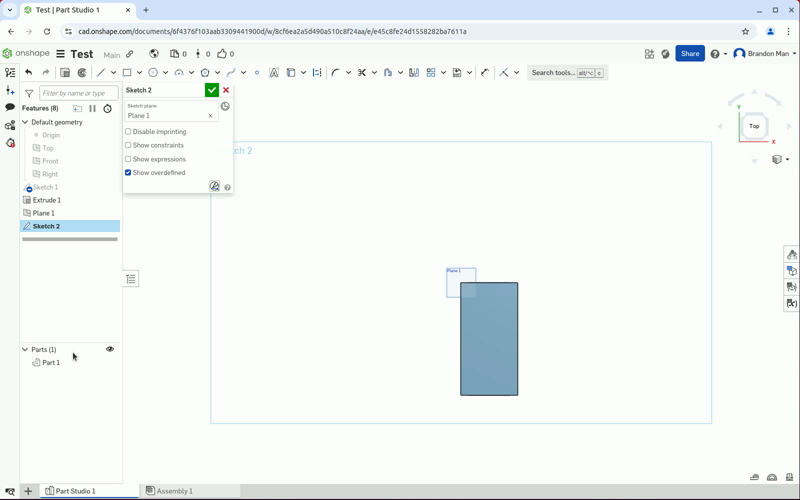
key(y)
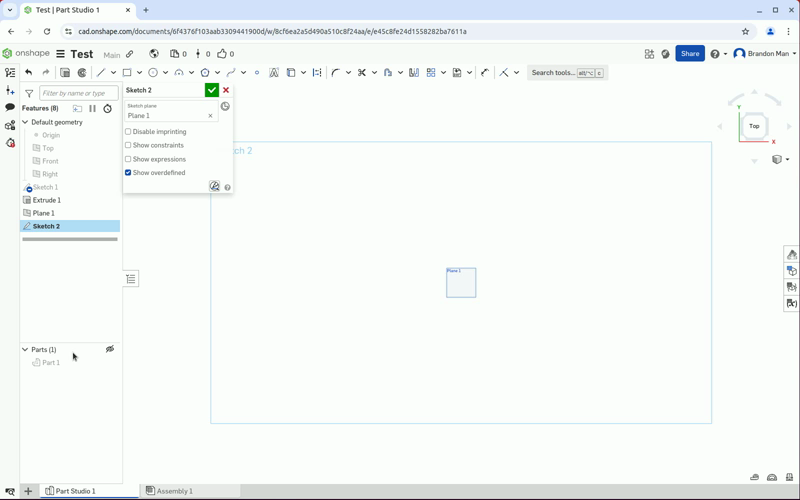
key(c)
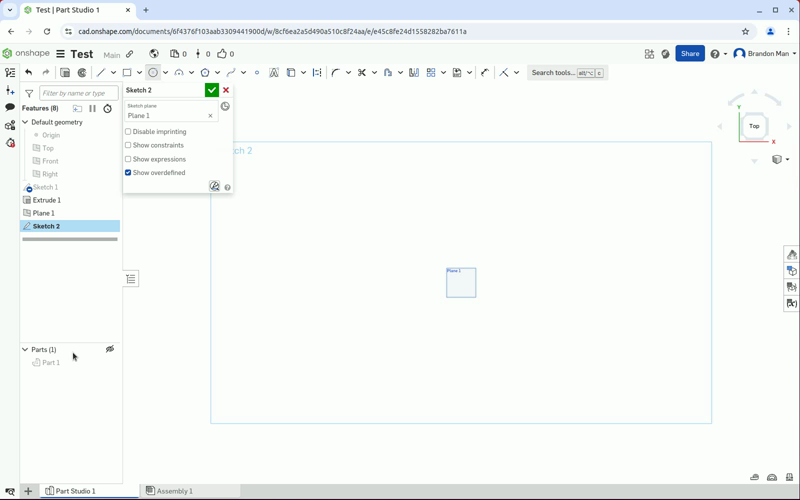
key_down(shift)
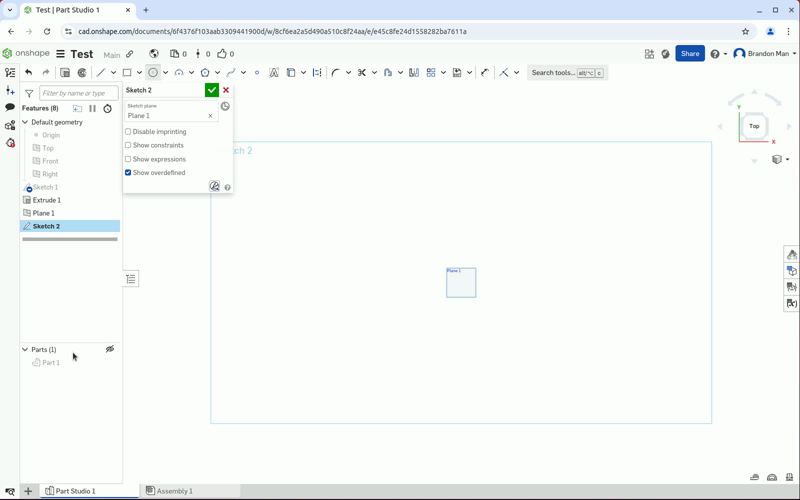
mouse_move(489, 306)
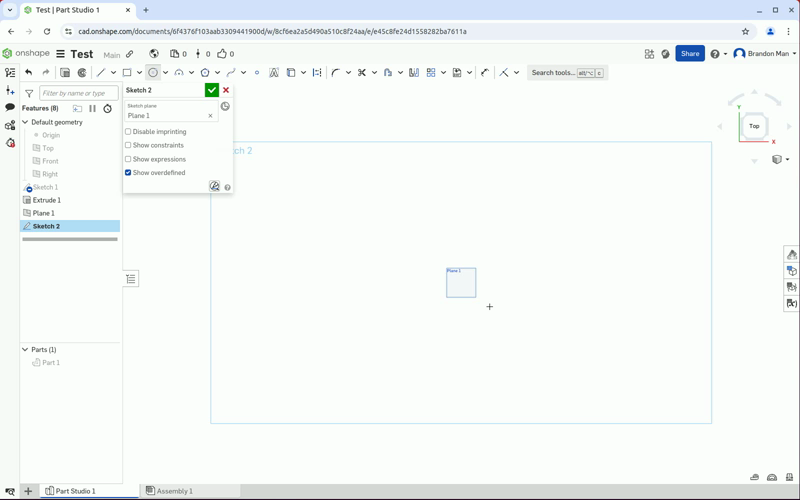
click(489, 306)
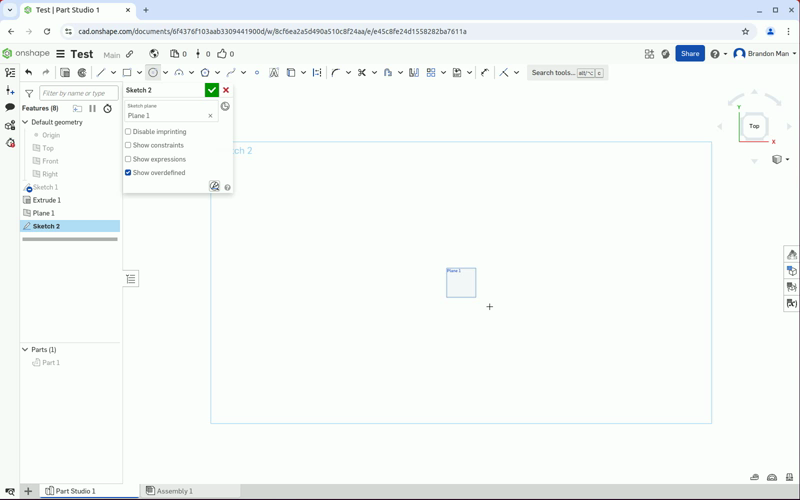
key_up(shift)
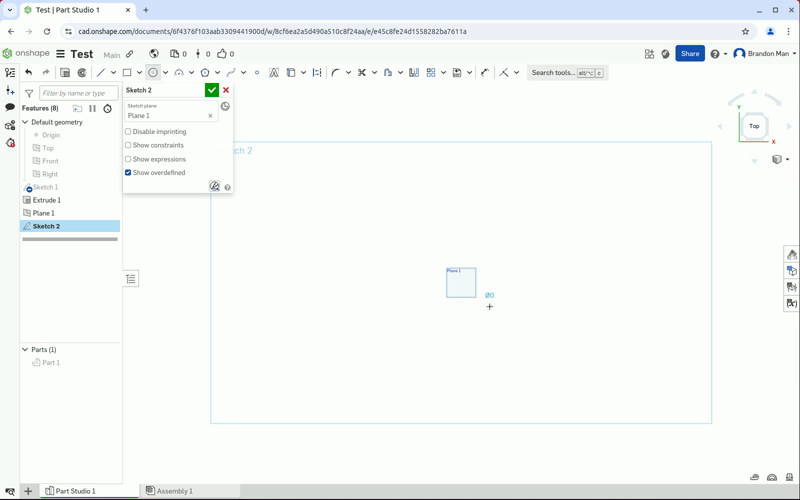
mouse_move(504, 306)
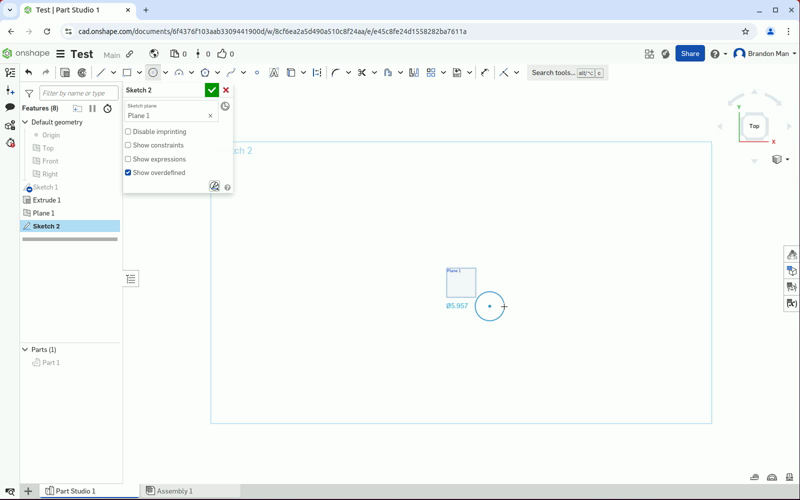
click(504, 306)
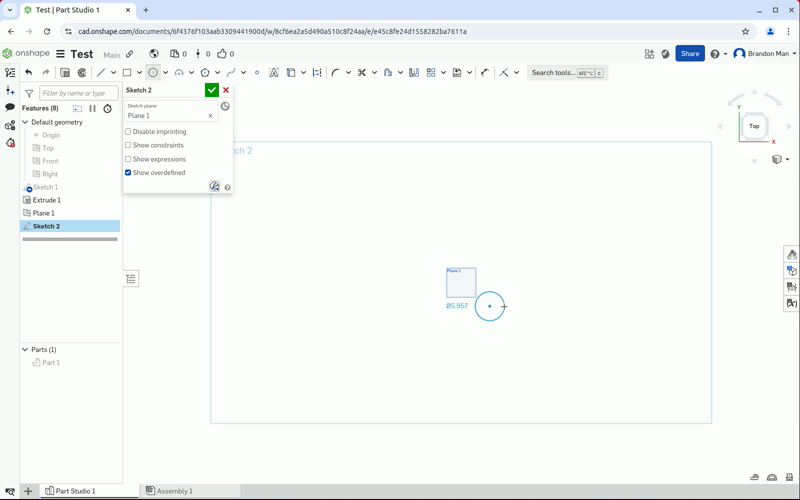
key(esc)
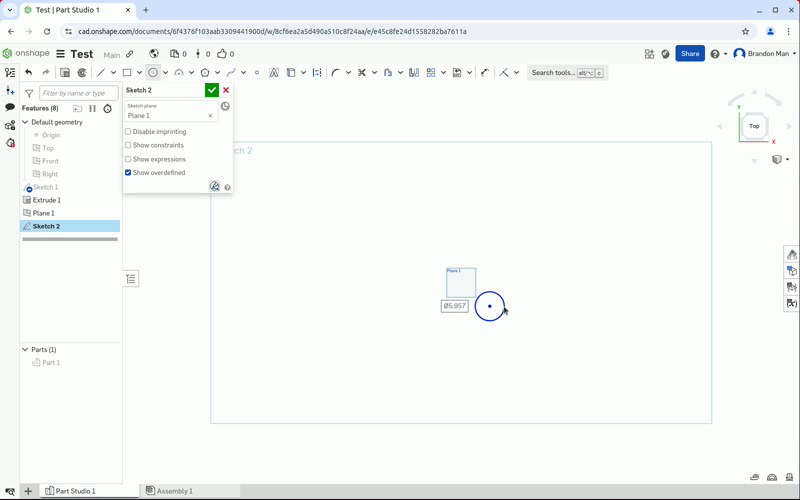
mouse_move(484, 297)
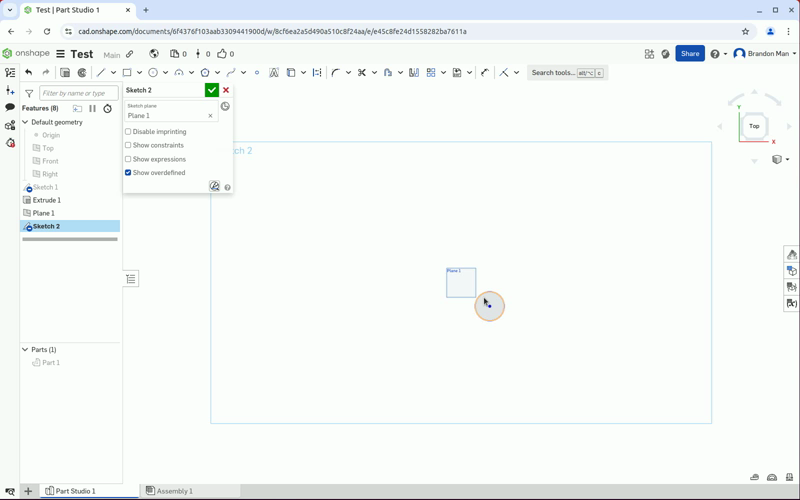
scroll(6)
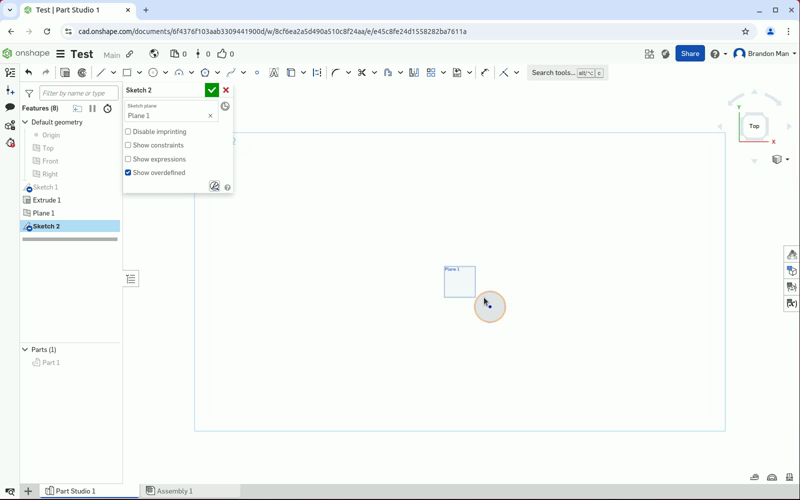
scroll(6)
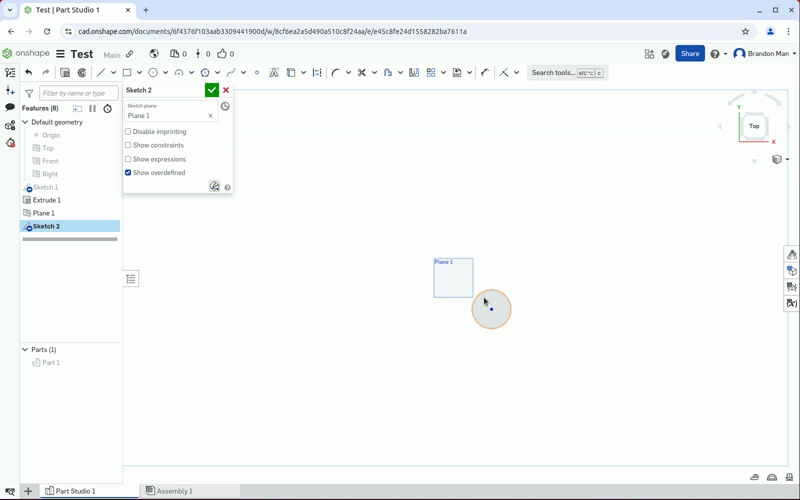
scroll(6)
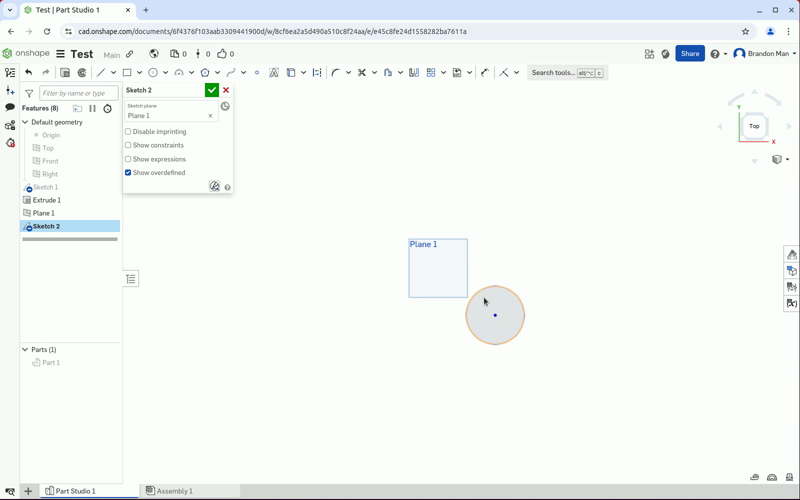
scroll(6)
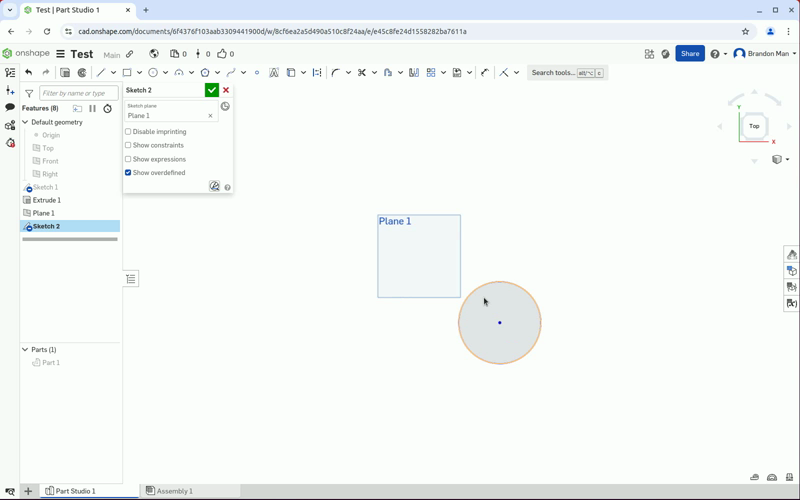
scroll(6)
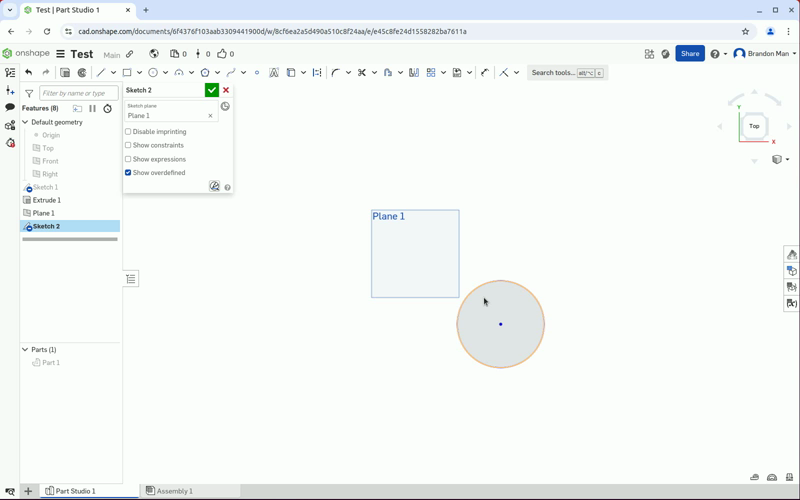
scroll(6)
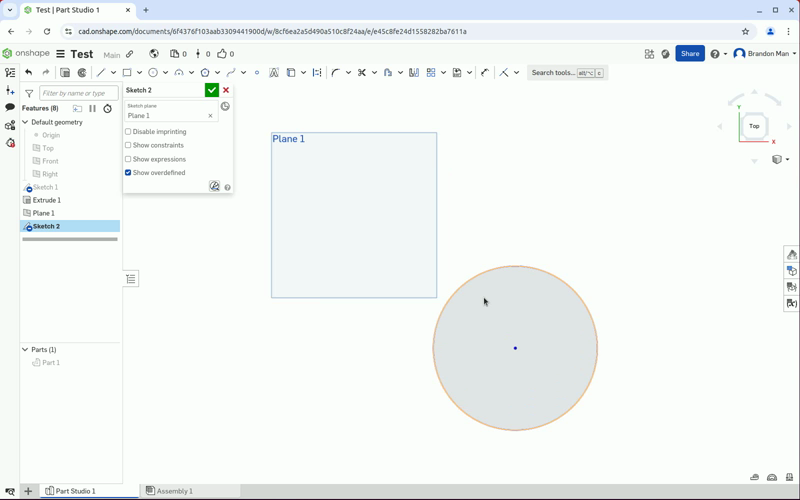
scroll(6)
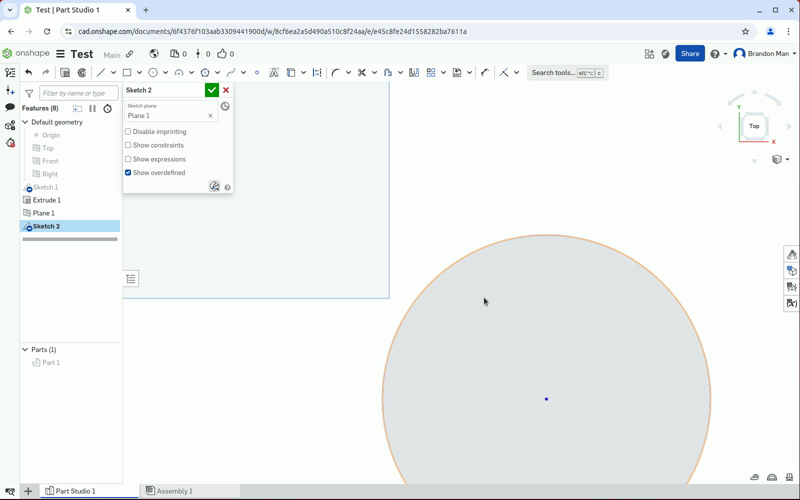
click(484, 297)
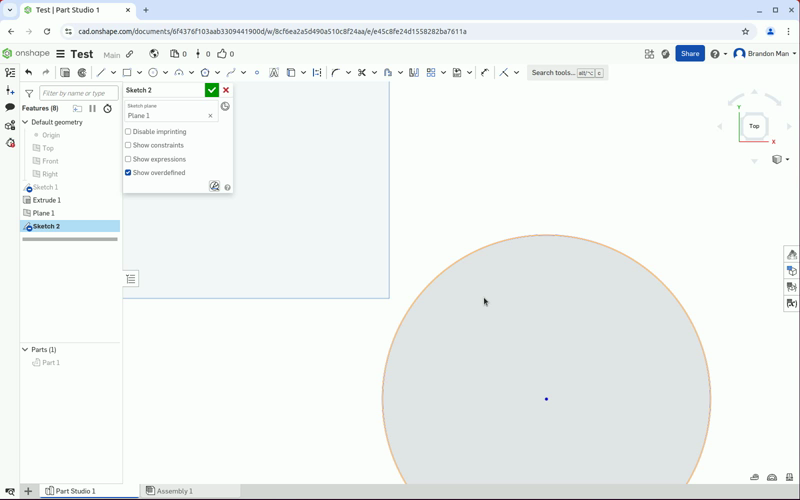
scroll(-6)
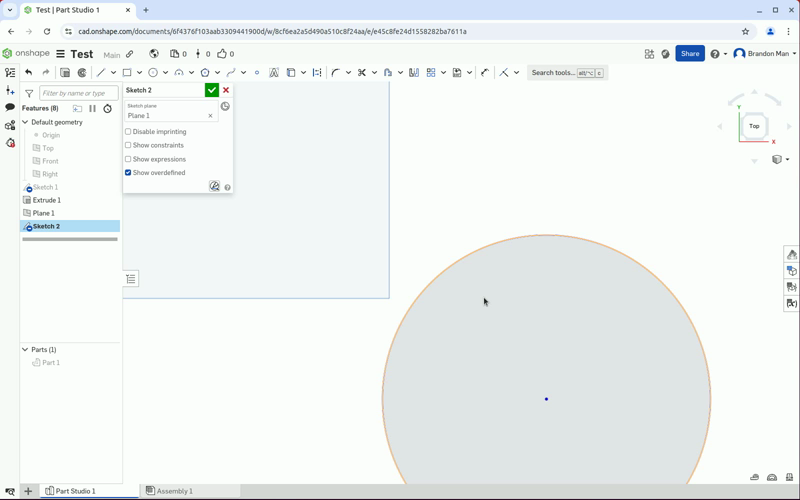
scroll(-6)
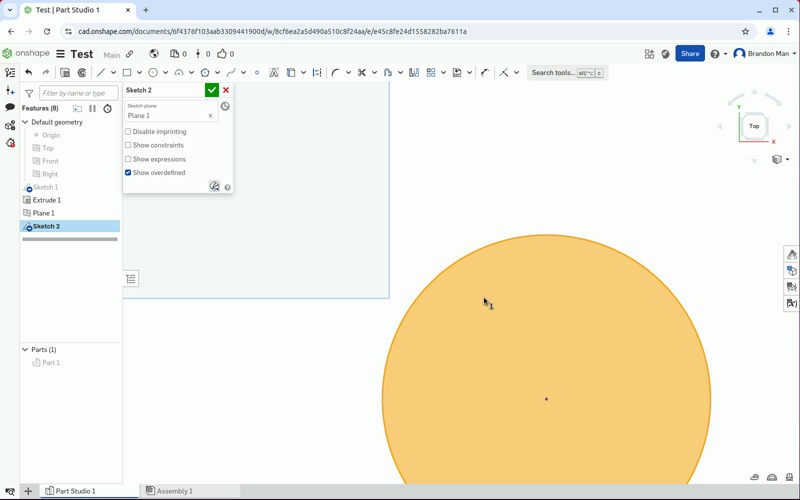
scroll(-6)
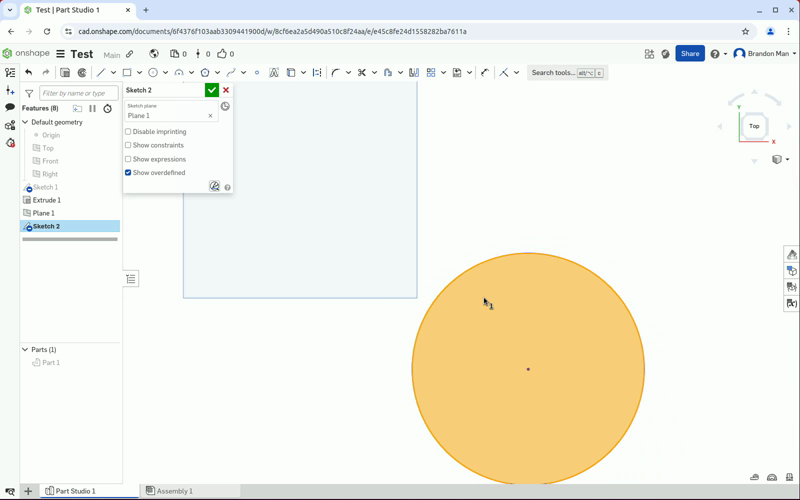
scroll(-6)
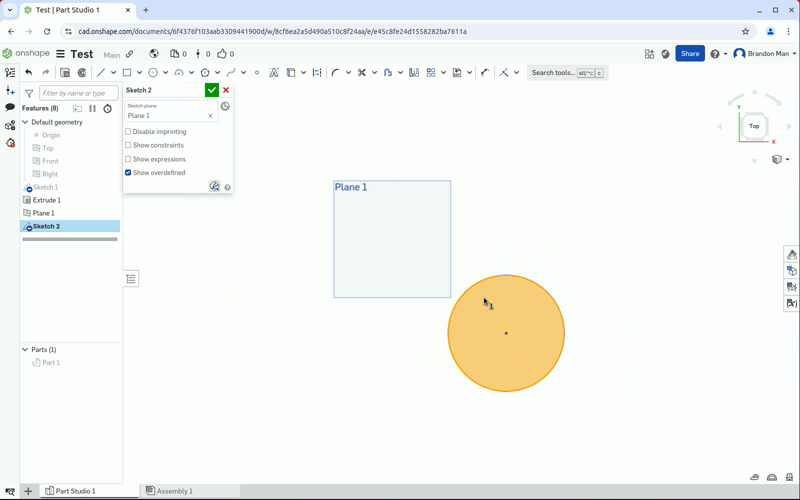
scroll(-6)
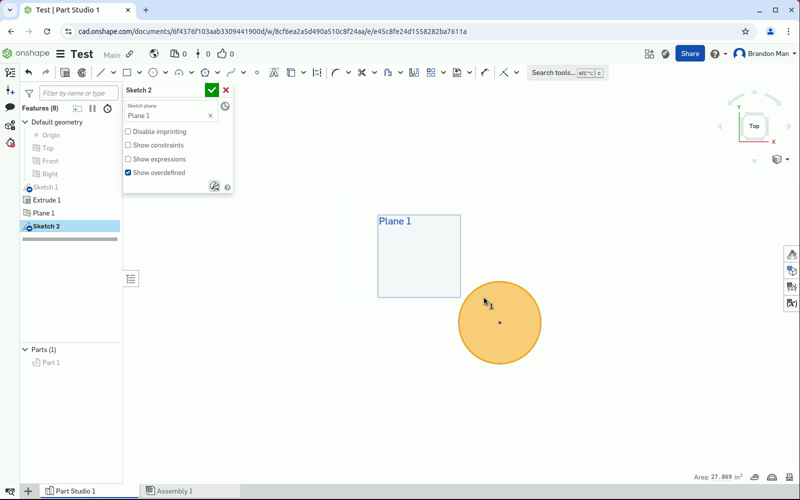
scroll(-6)
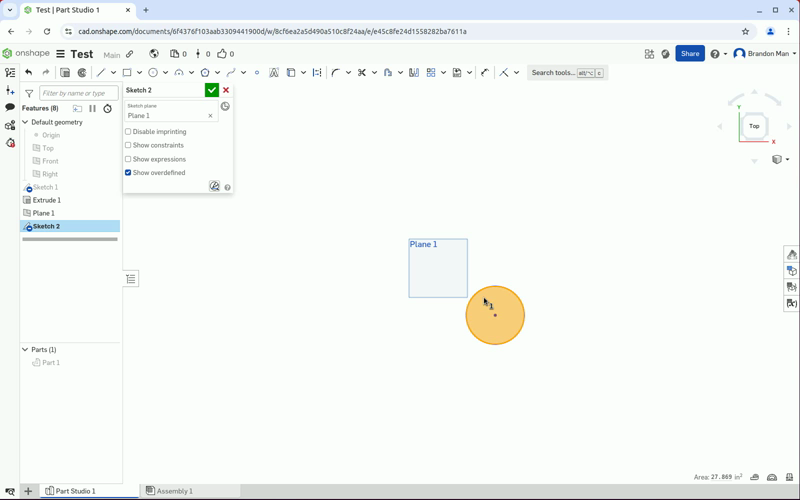
scroll(-6)
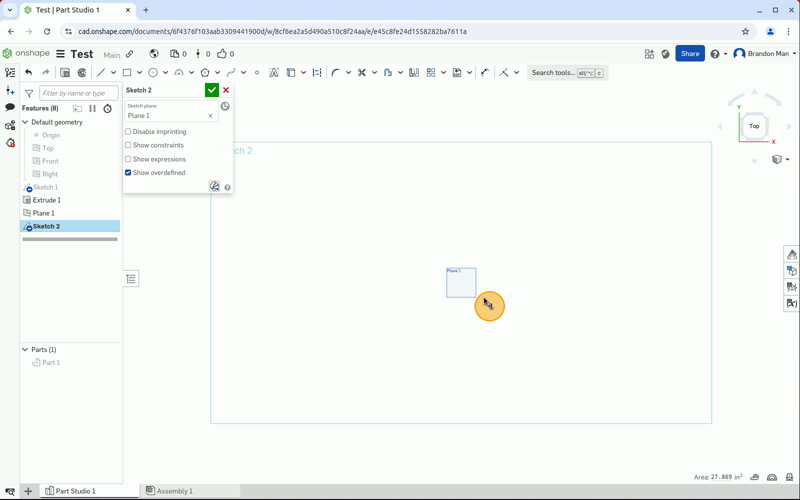
mouse_move(73, 352)
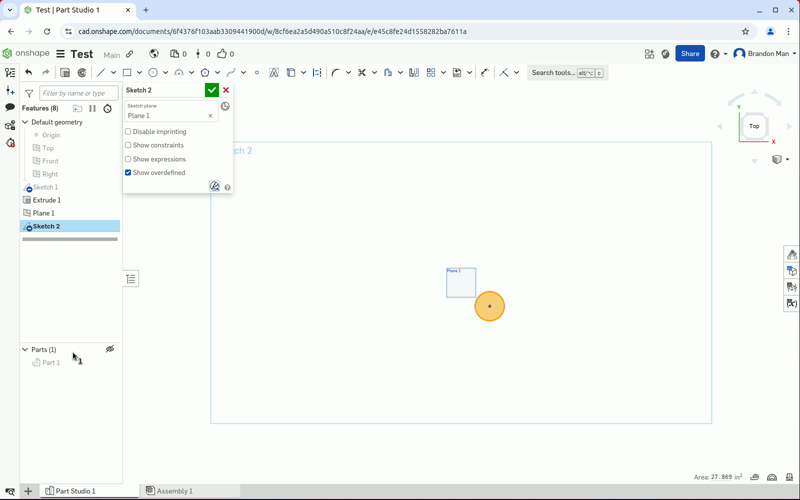
key(shift+y)
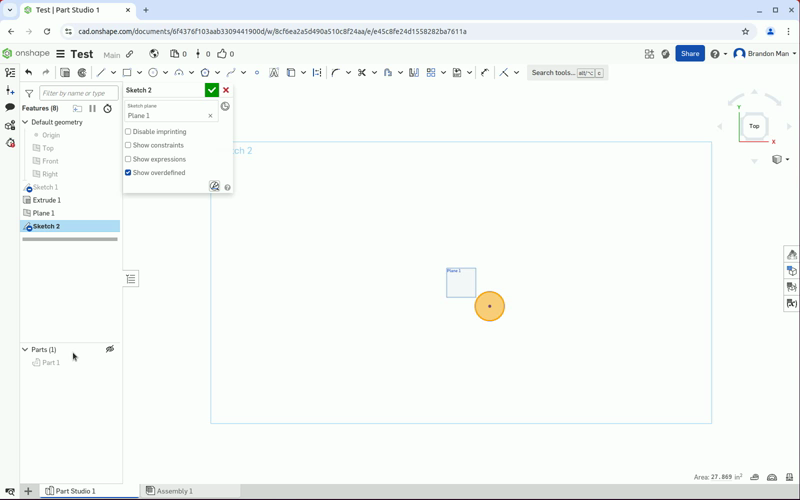
key(shift+e)
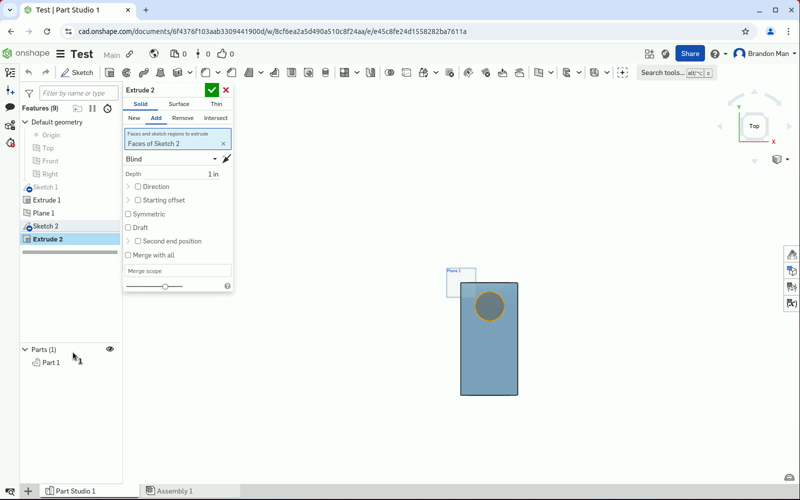
mouse_move(143, 106)
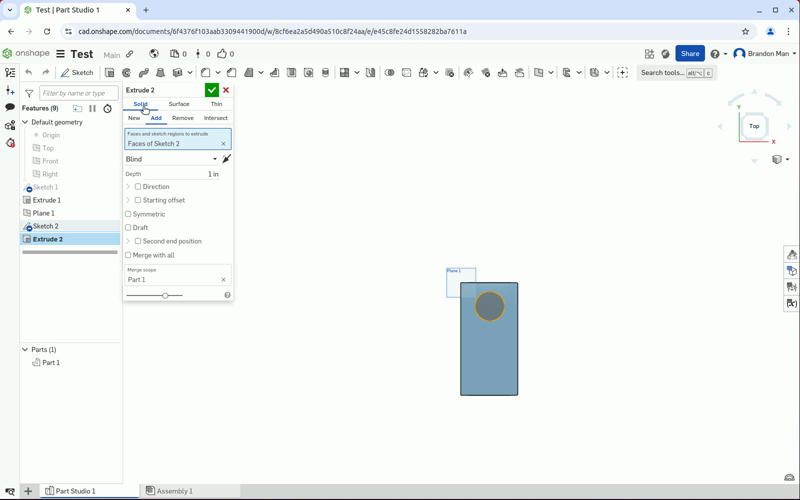
click(143, 106)
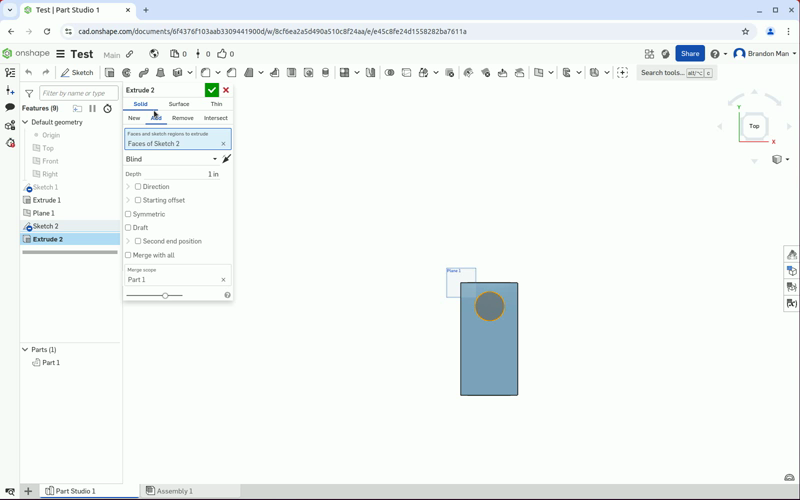
mouse_move(186, 120)
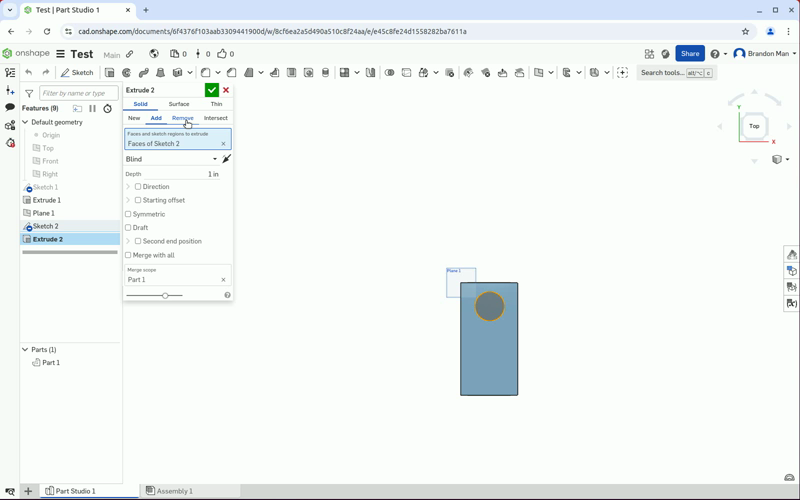
click(186, 120)
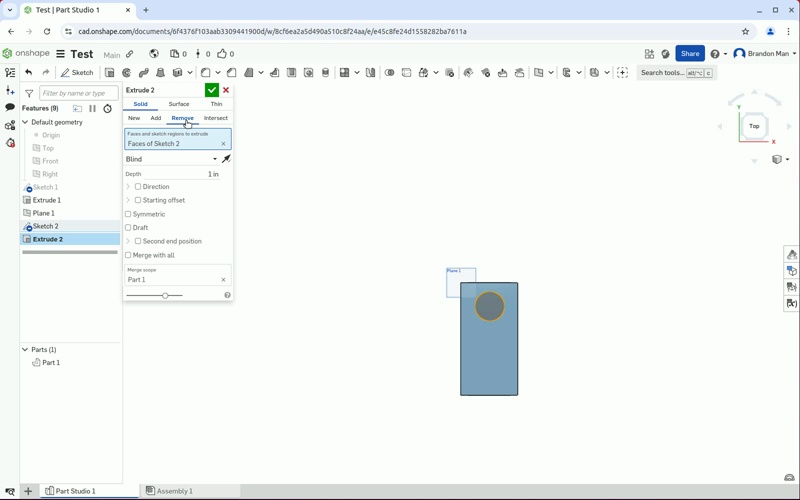
key(tab, 4)
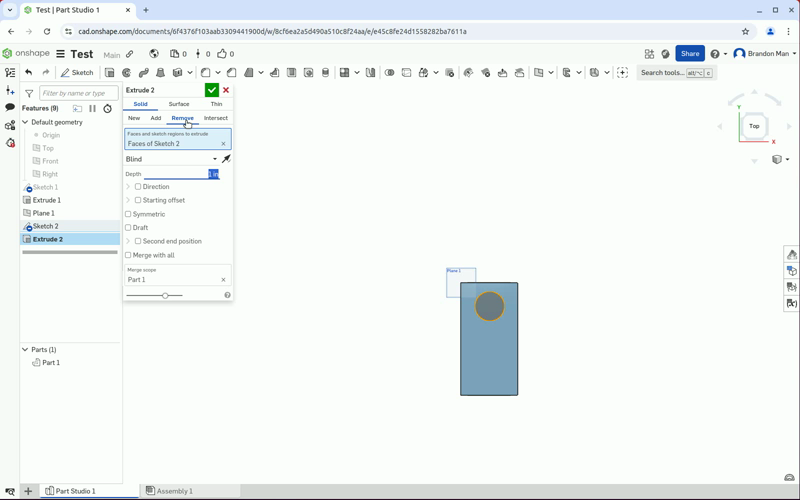
text(23.108)
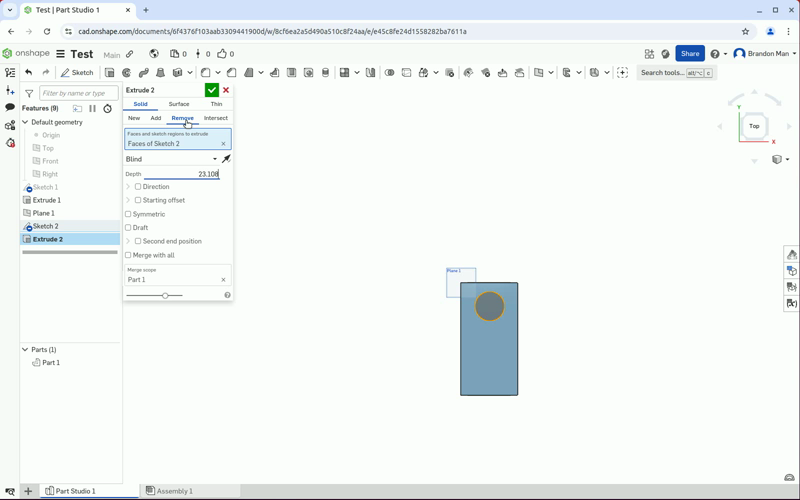
key(tab, 6)
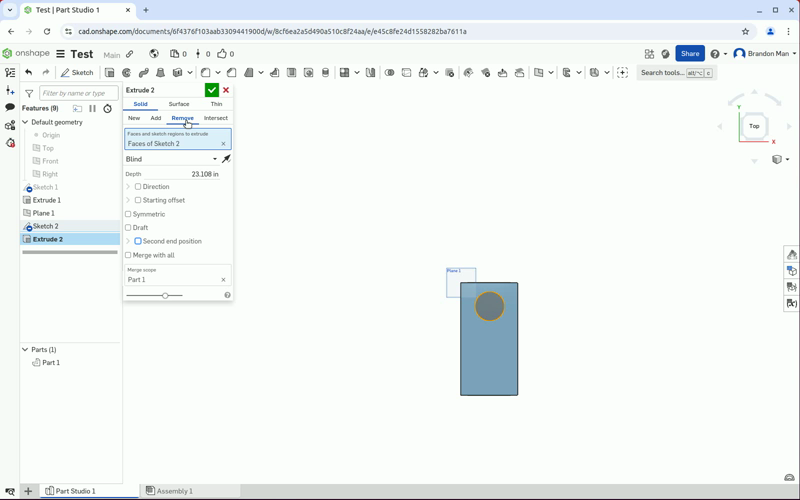
key(space)
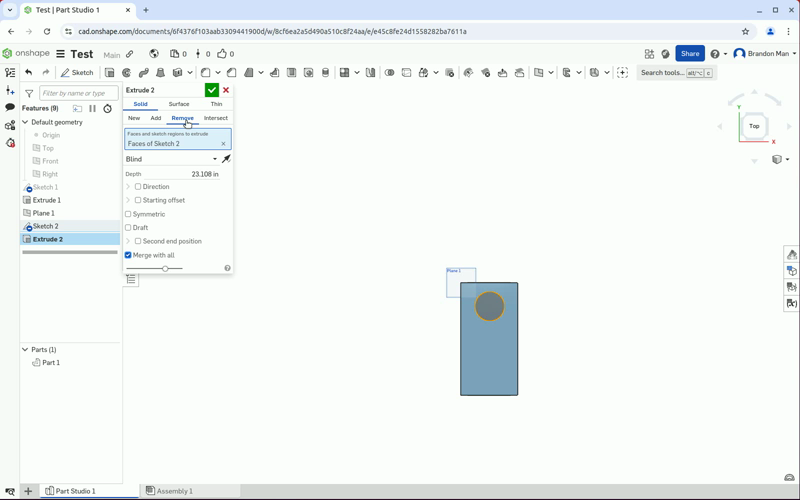
key(enter)
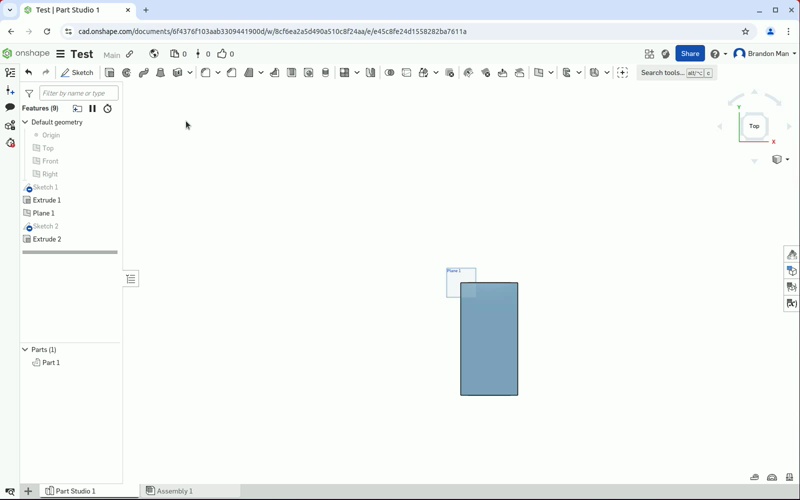
key(shift+h)
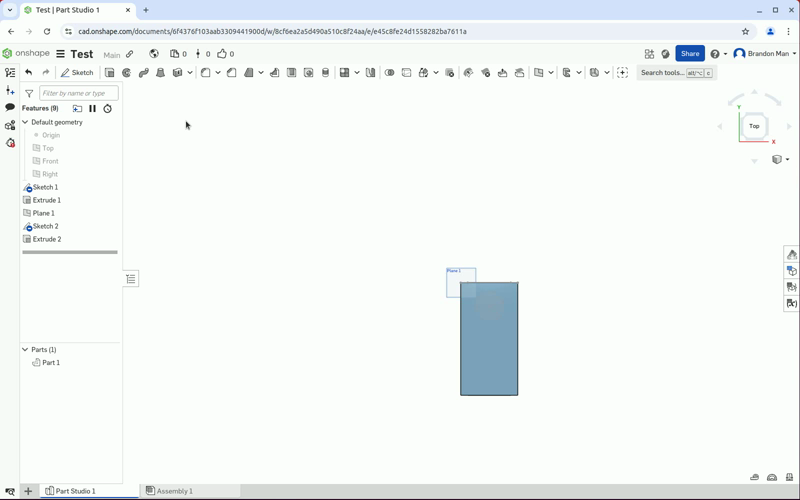
key(shift+h)
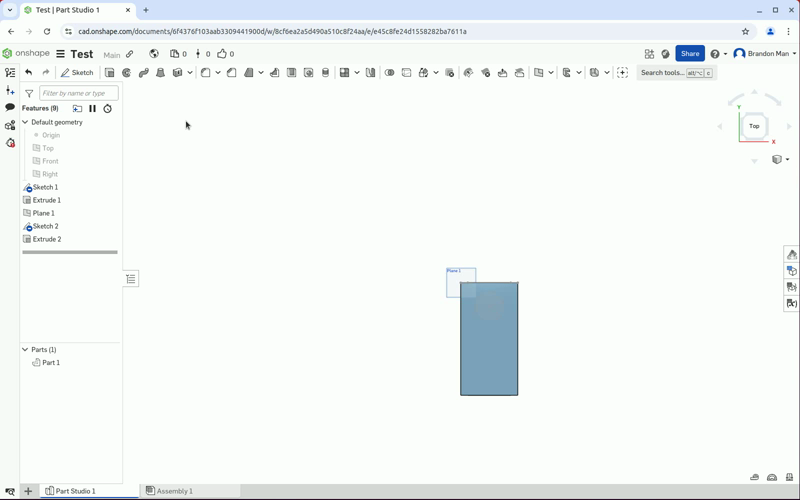
key(shift+7)
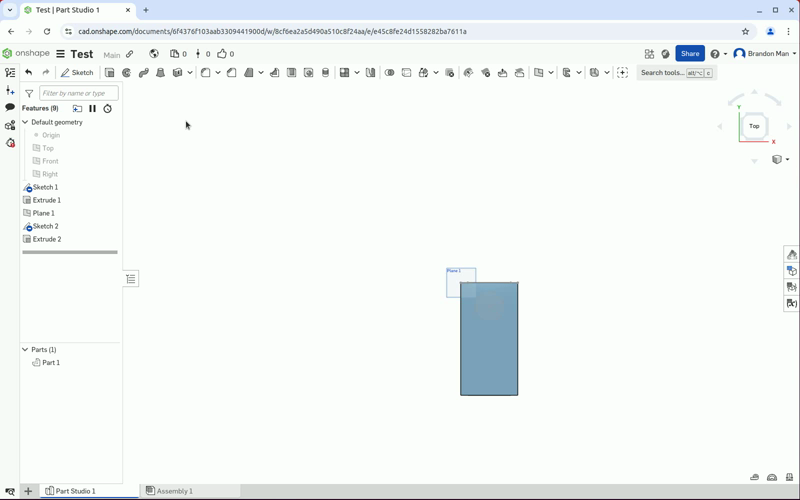
key(up, 3)
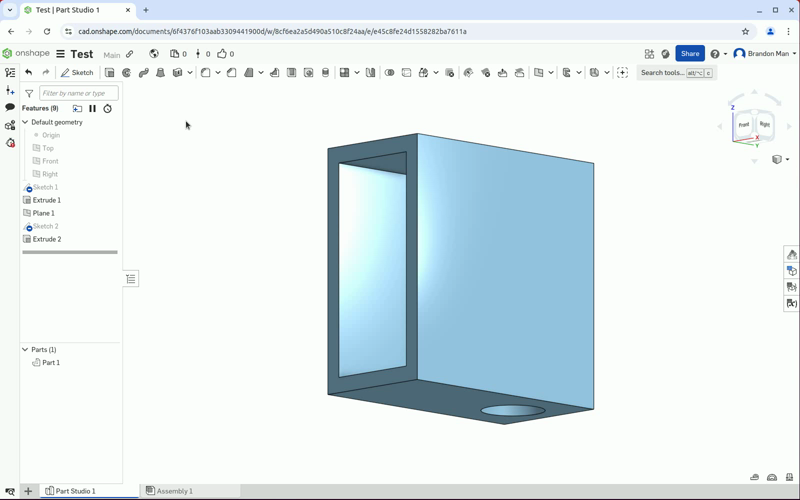
key(left, 3)
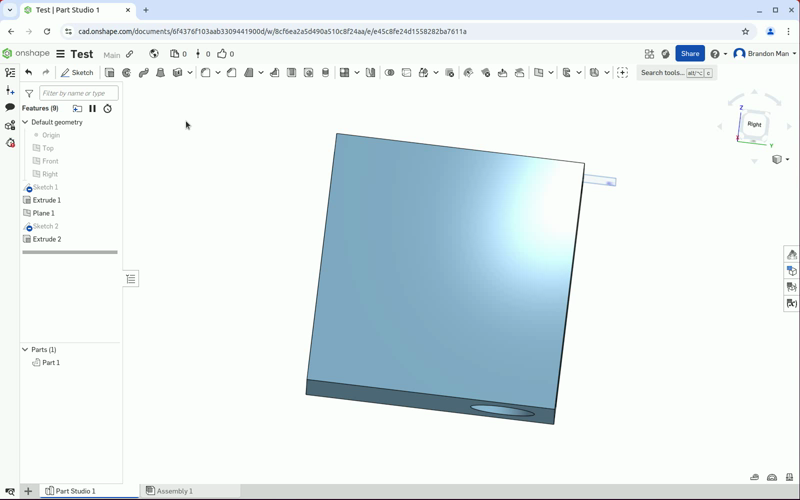
key(right, 3)
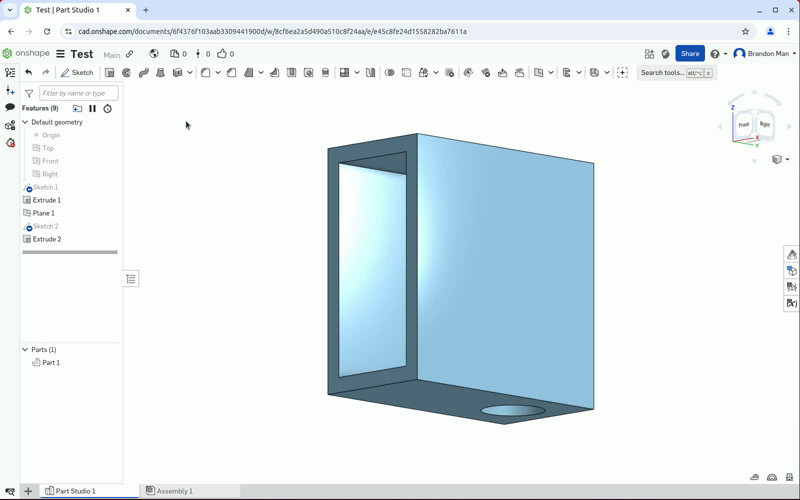
key(down, 3)
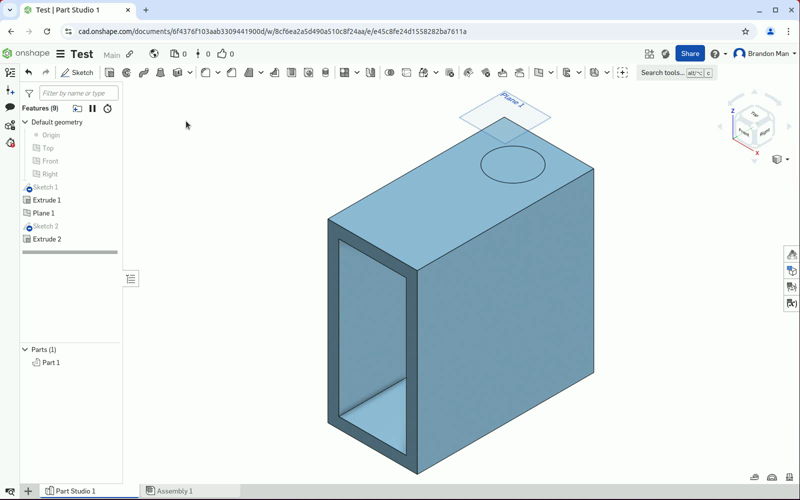
mouse_move(73, 189)
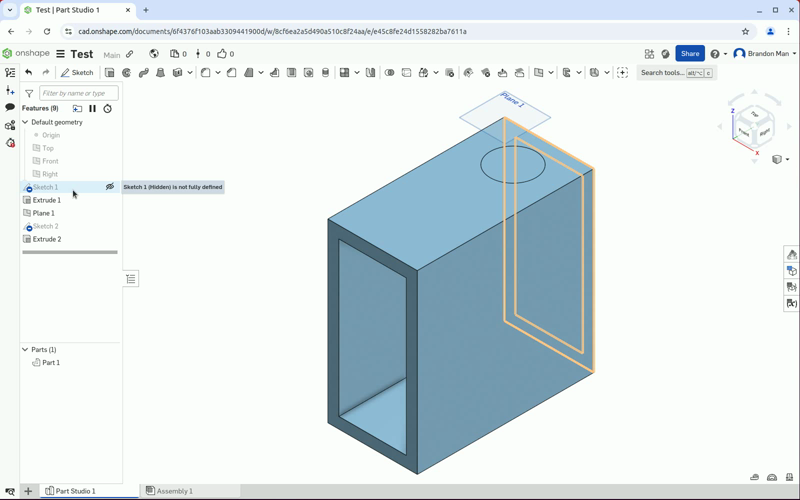
click(73, 189)